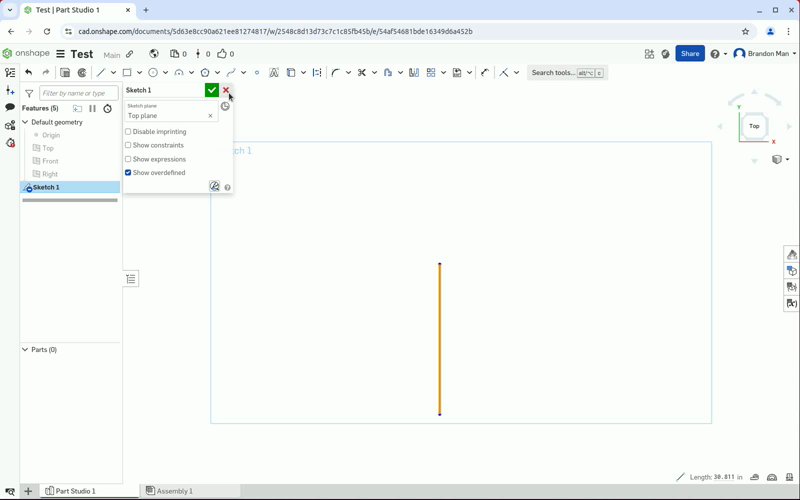
key(shift+h)
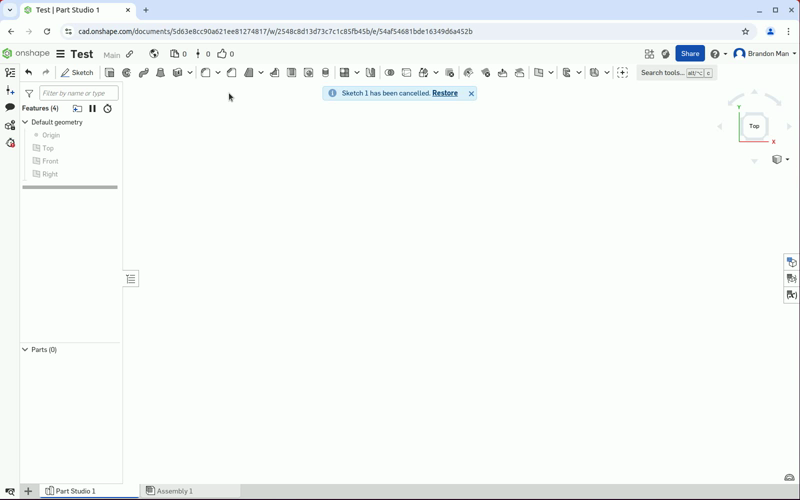
mouse_move(73, 352)
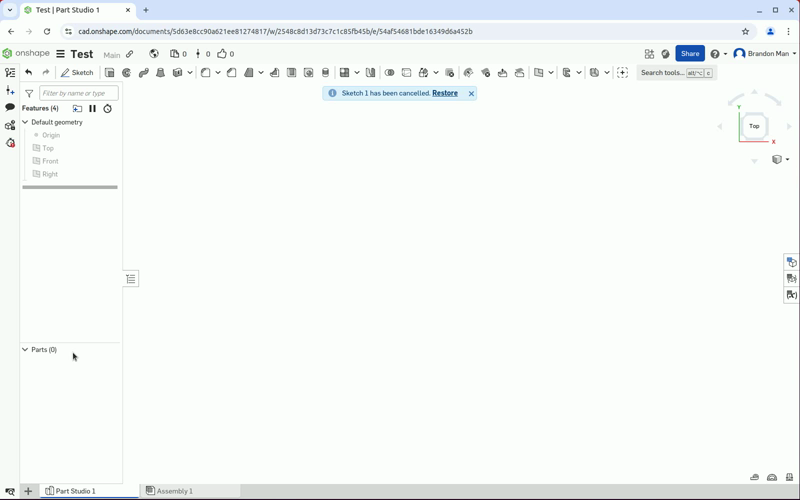
key(y)
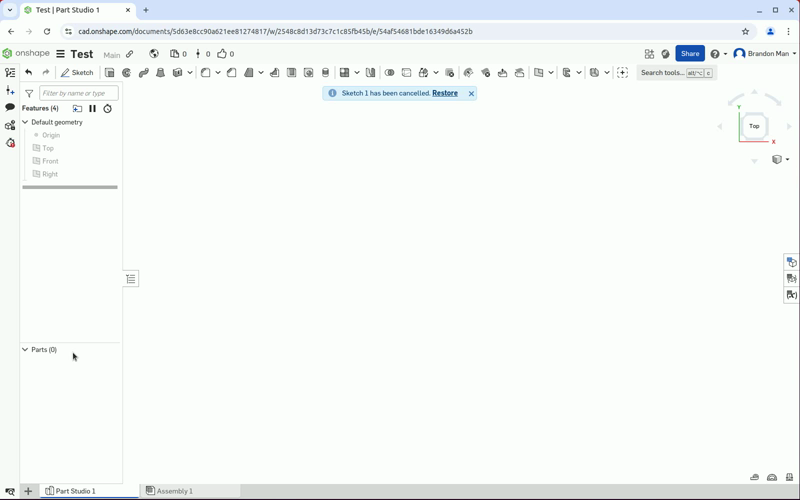
key(shift+p)
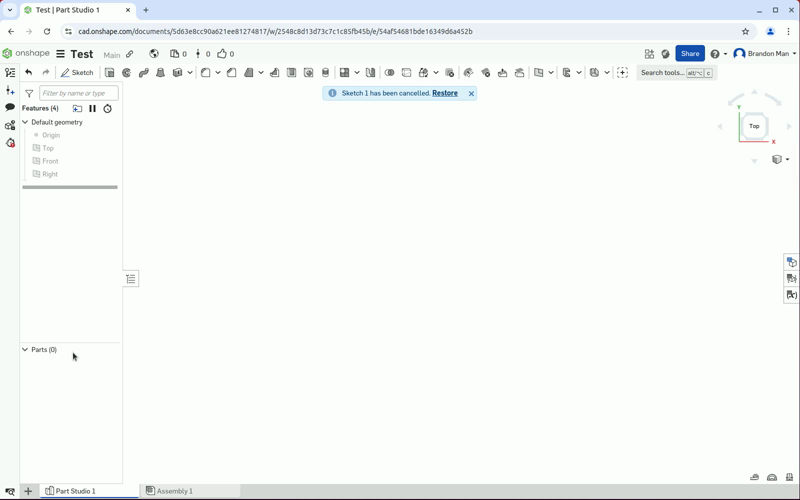
key(space)
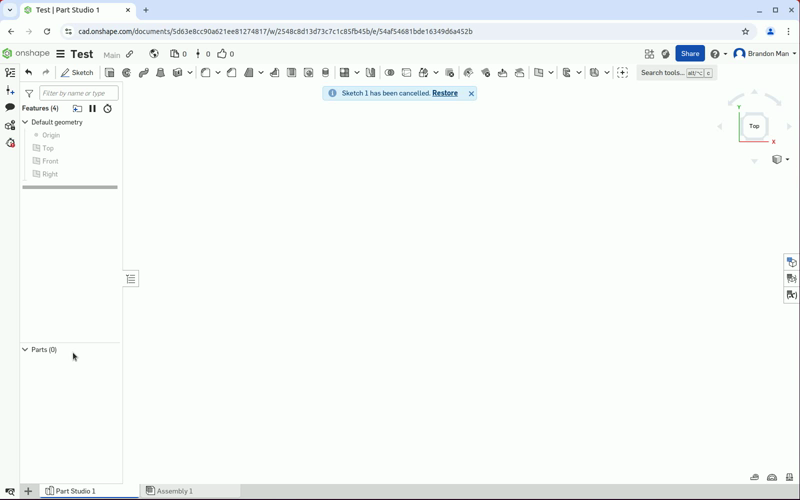
key_down(shift)
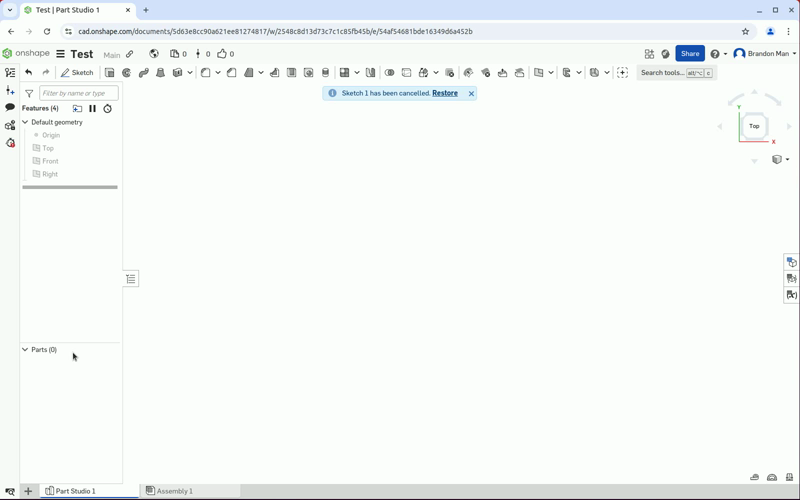
key(up)
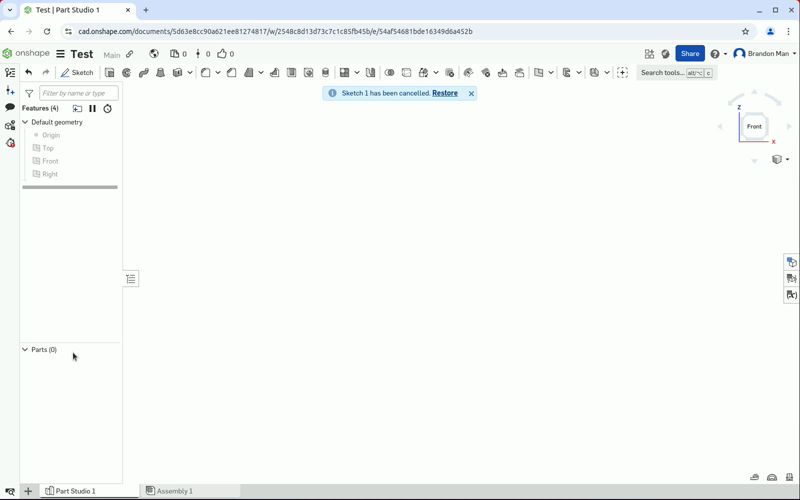
key_up(shift)
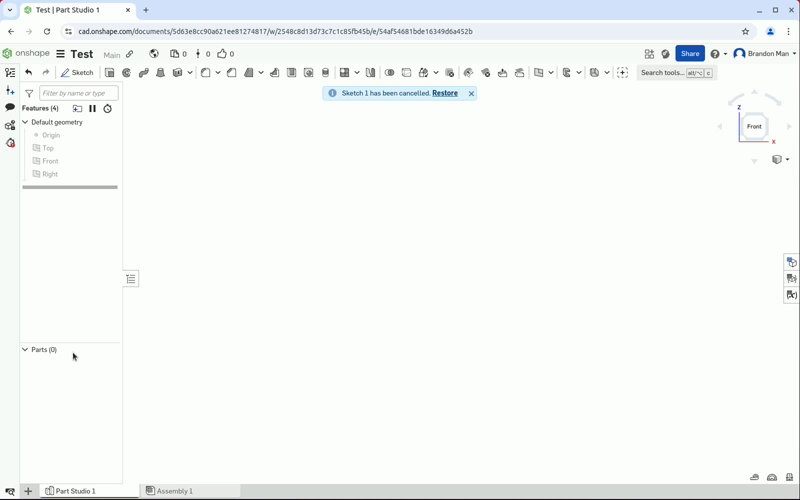
mouse_move(73, 352)
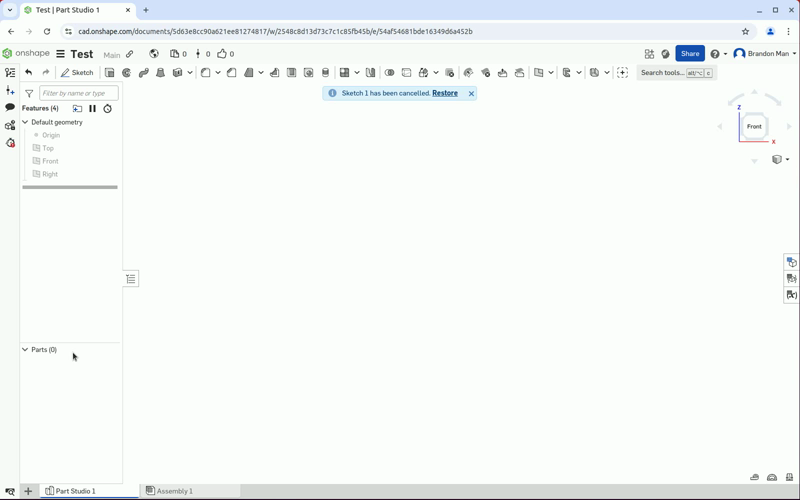
key(shift+y)
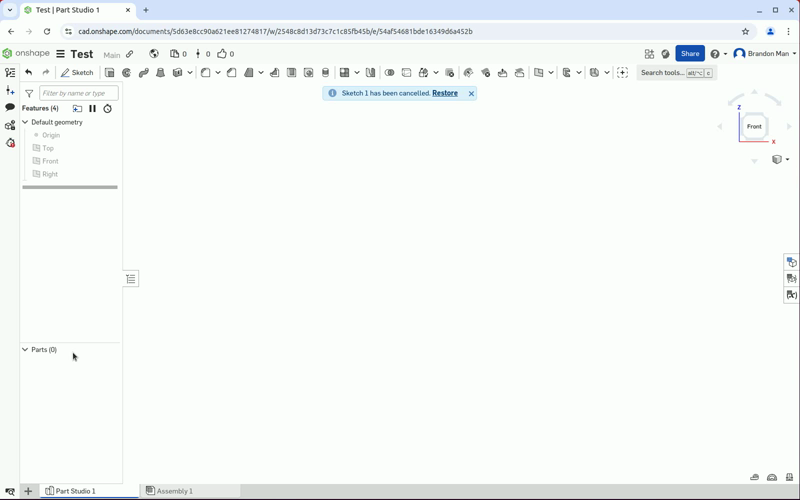
key(shift+s)
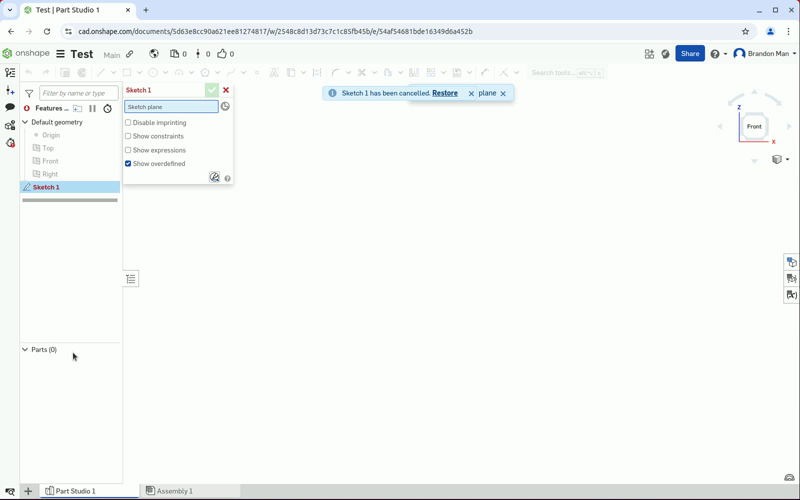
mouse_move(73, 163)
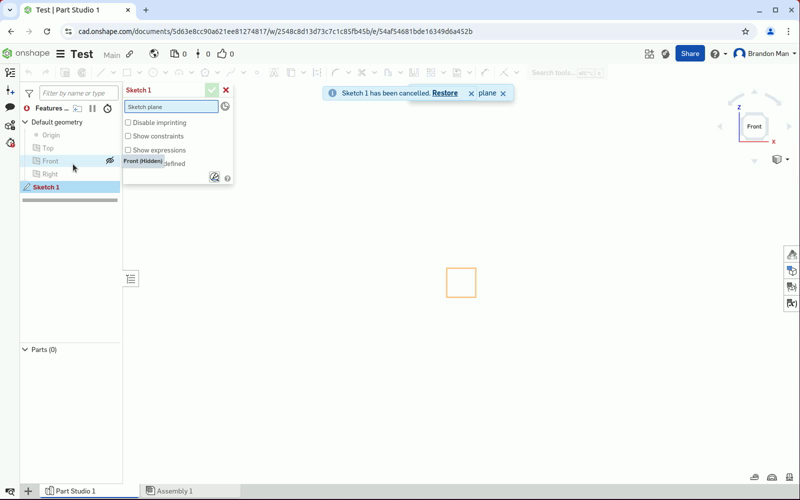
click(73, 163)
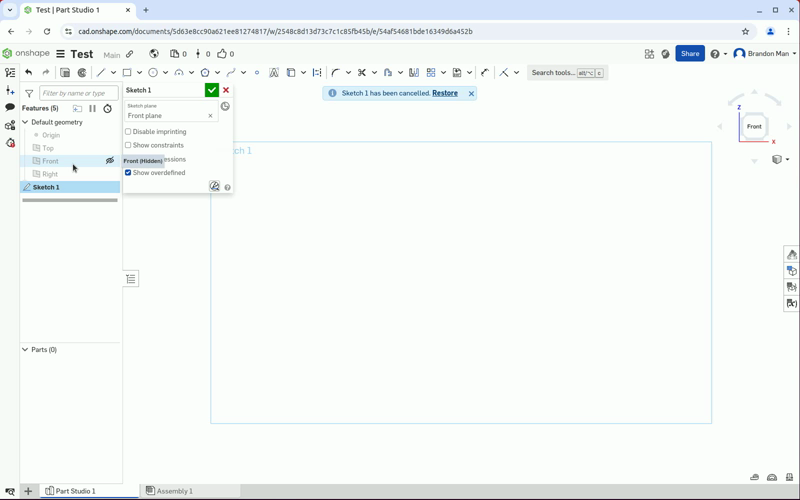
mouse_move(73, 352)
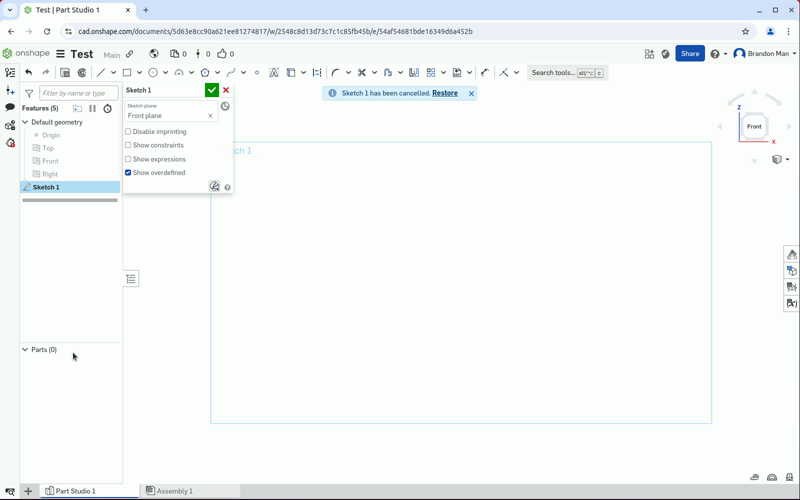
key(y)
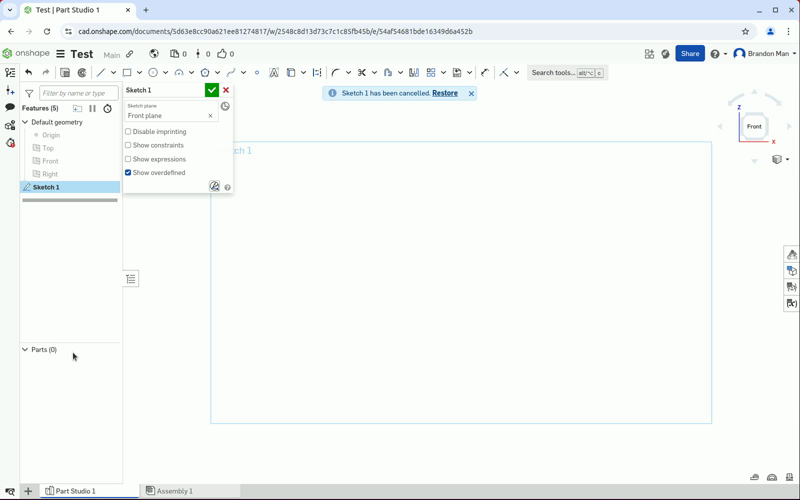
key(l)
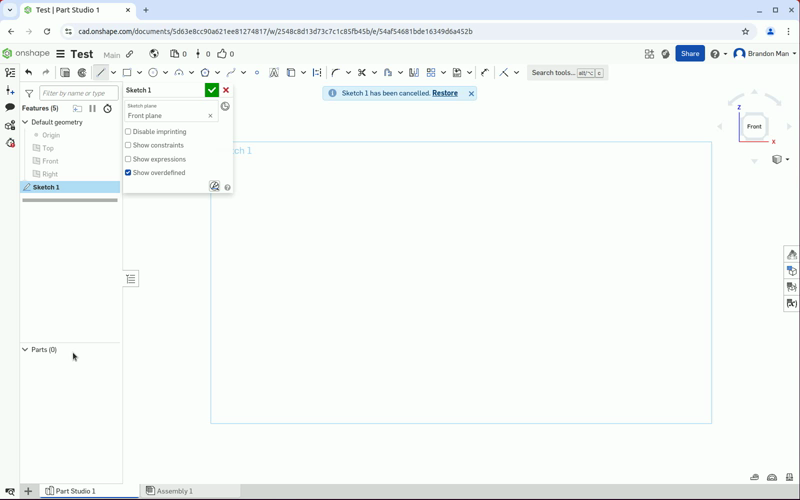
key_down(shift)
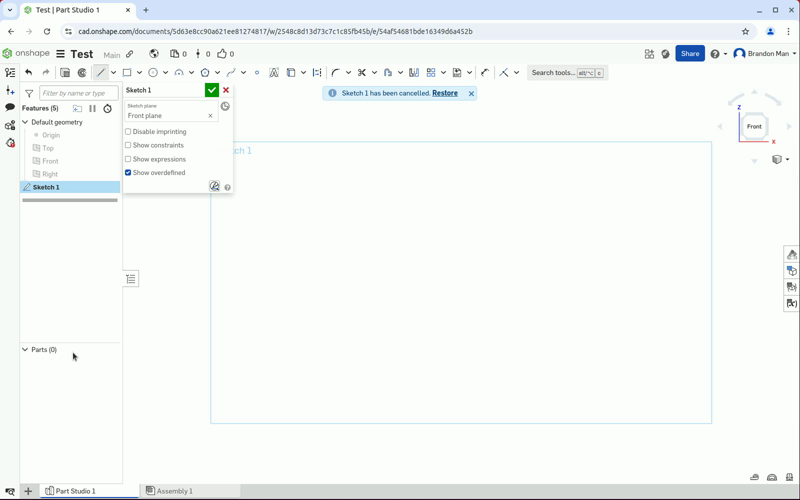
mouse_move(460, 282)
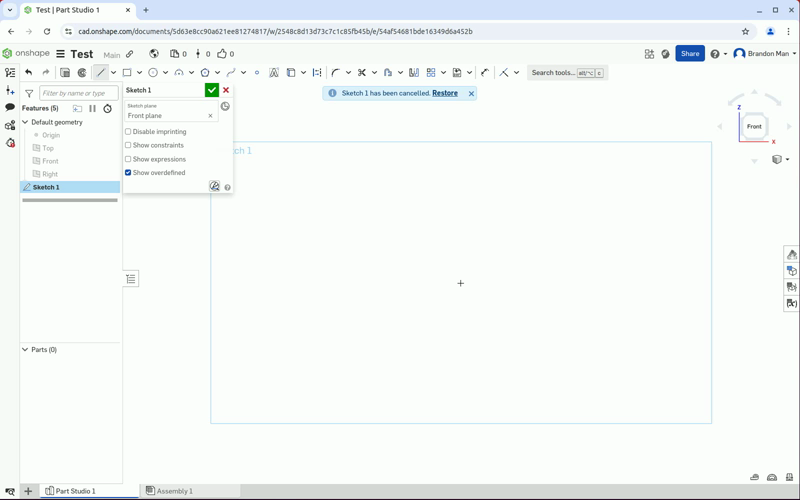
click(460, 282)
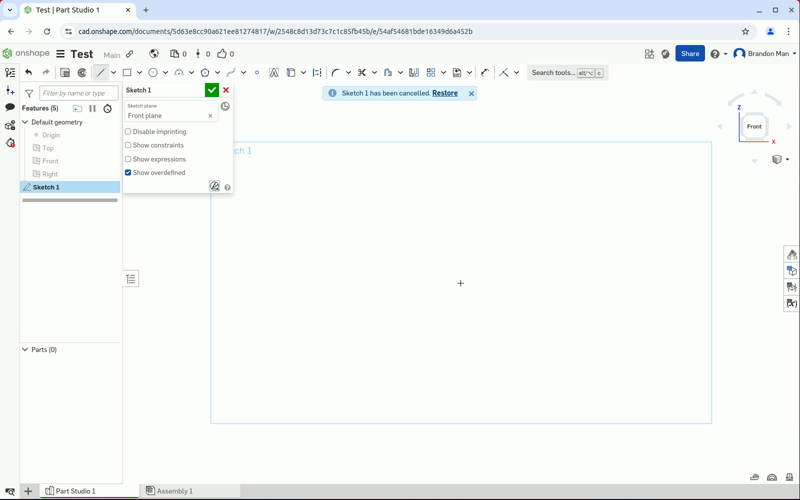
key_up(shift)
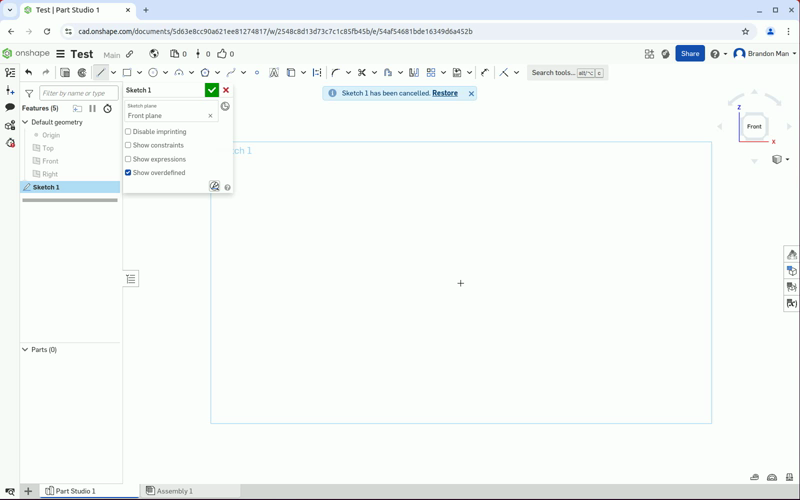
key_down(shift)
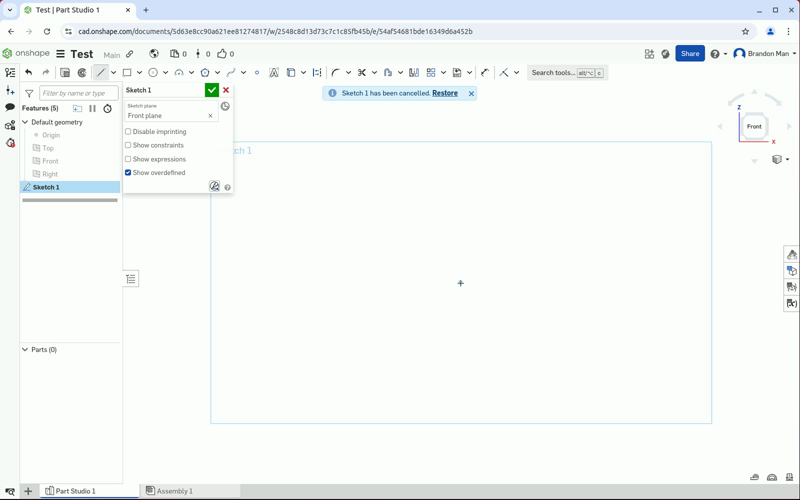
mouse_move(573, 282)
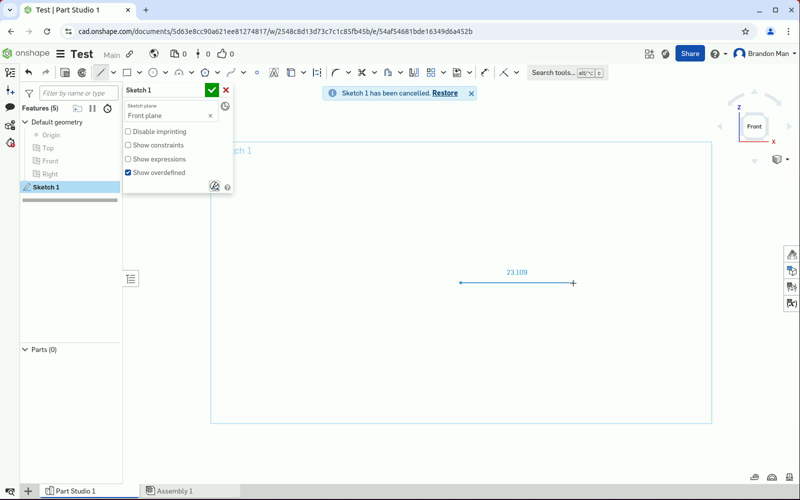
click(573, 282)
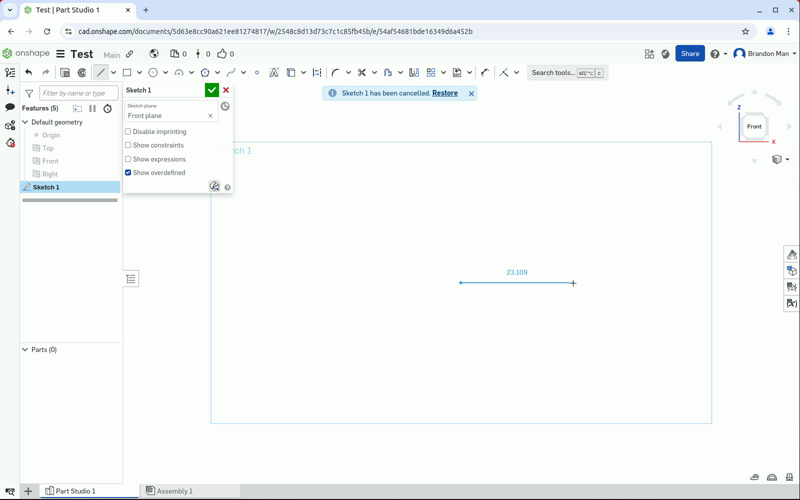
key_up(shift)
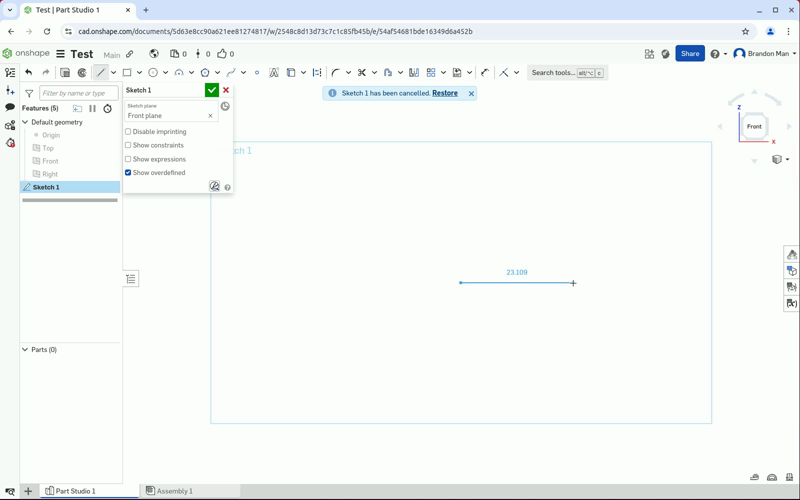
key_down(shift)
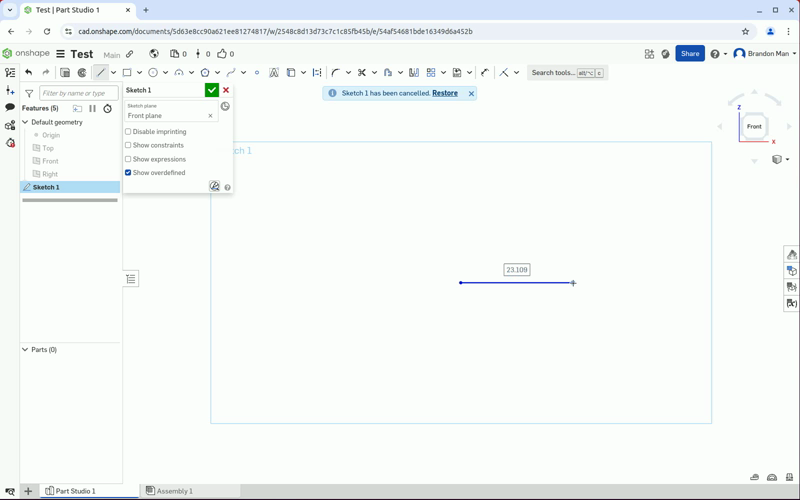
mouse_move(589, 282)
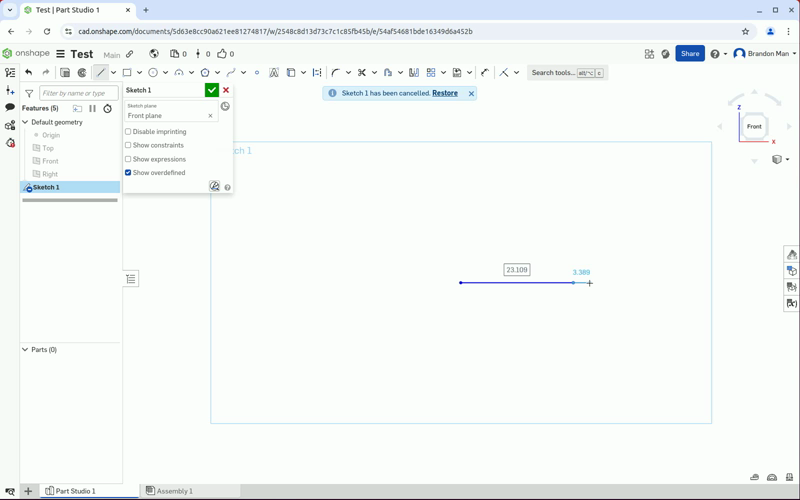
mouse_move(573, 264)
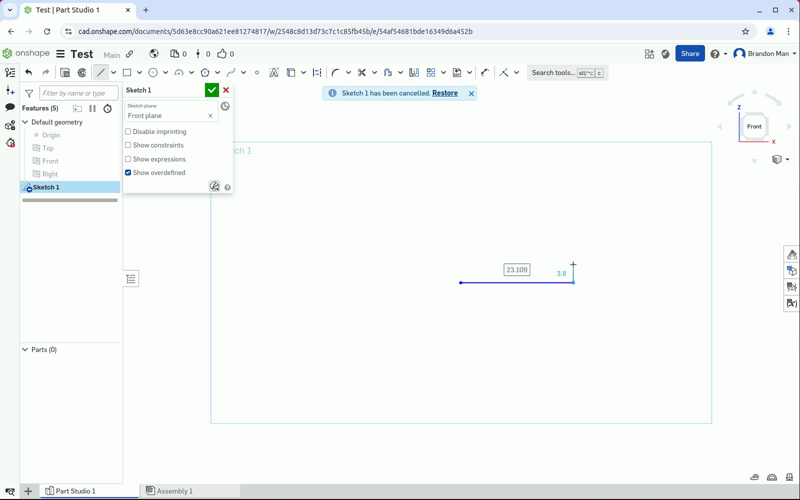
click(573, 264)
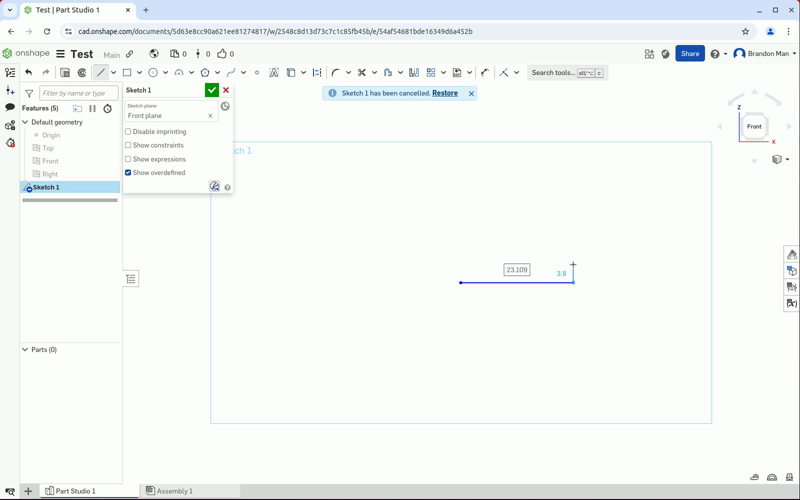
key_up(shift)
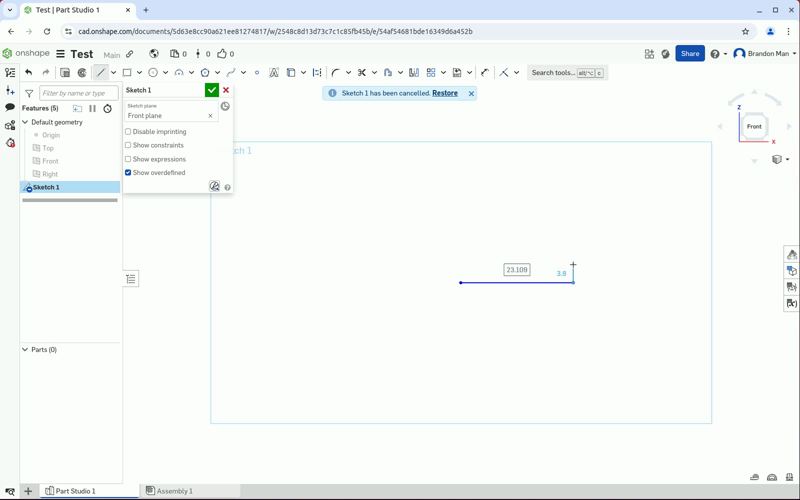
key_down(shift)
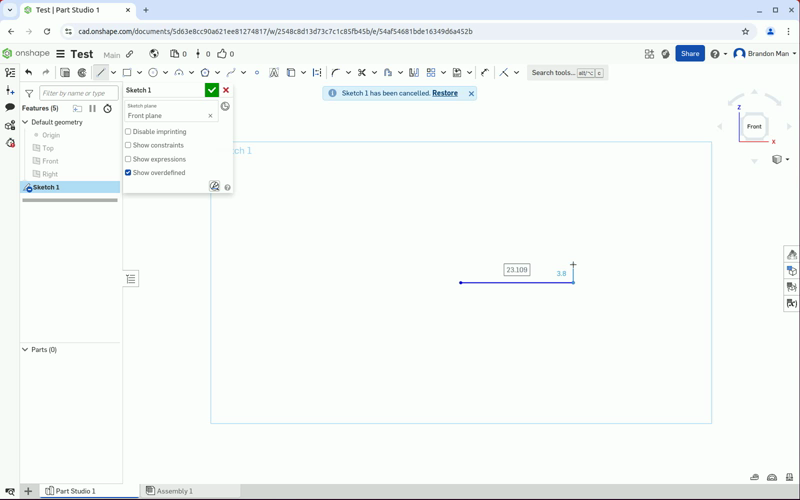
mouse_move(498, 264)
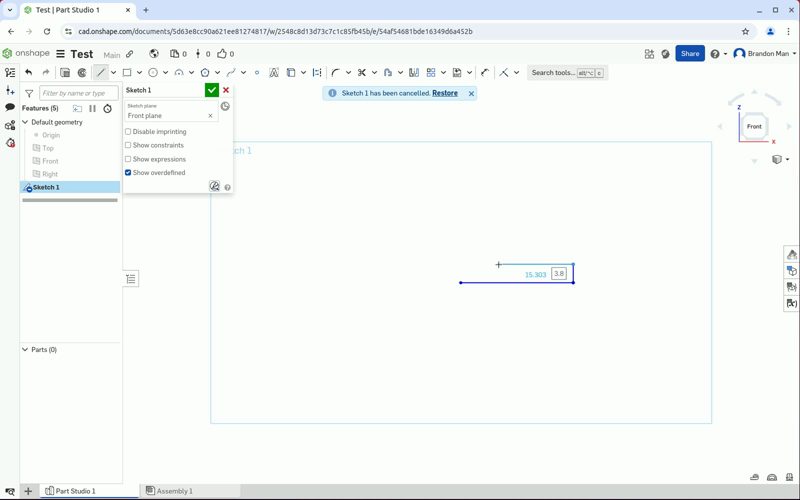
click(498, 264)
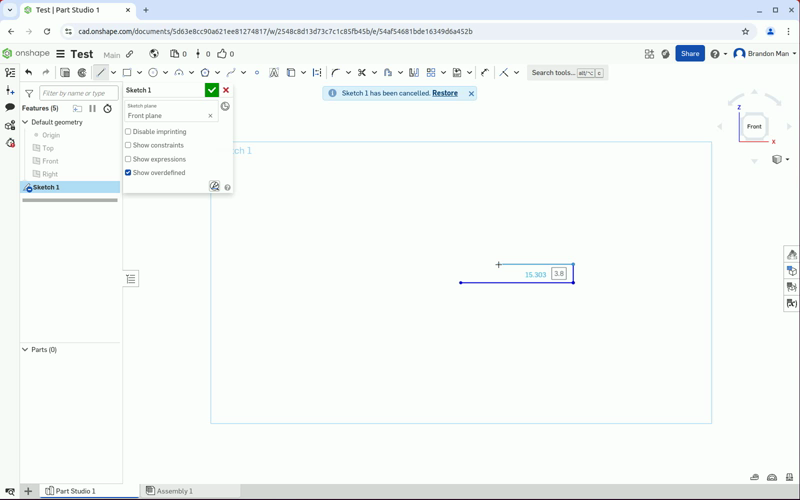
key_up(shift)
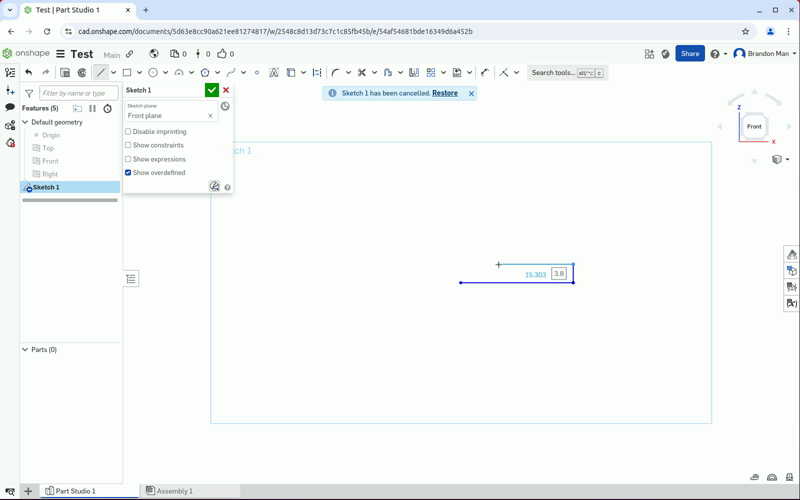
key_down(shift)
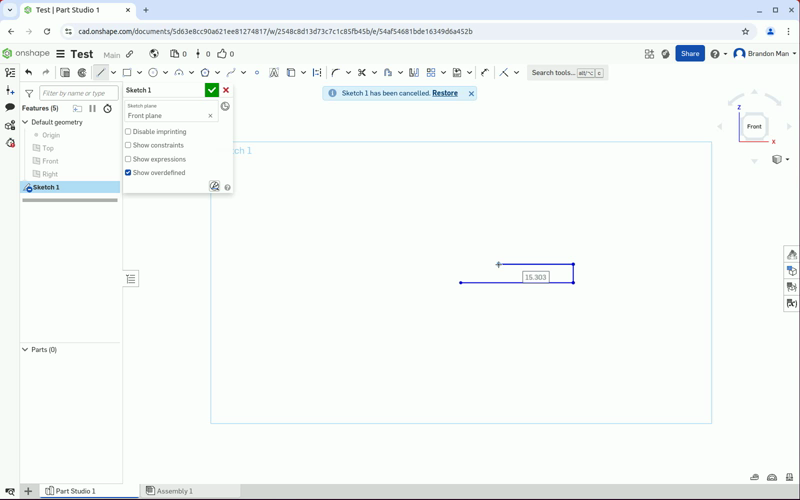
mouse_move(528, 264)
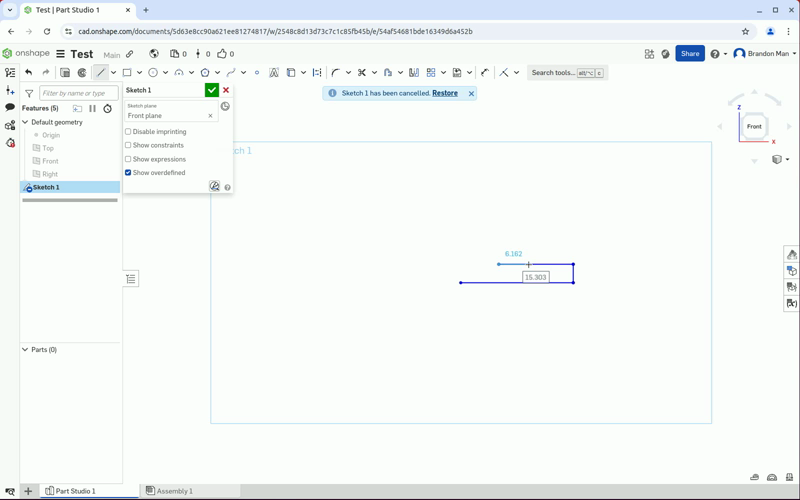
mouse_move(498, 226)
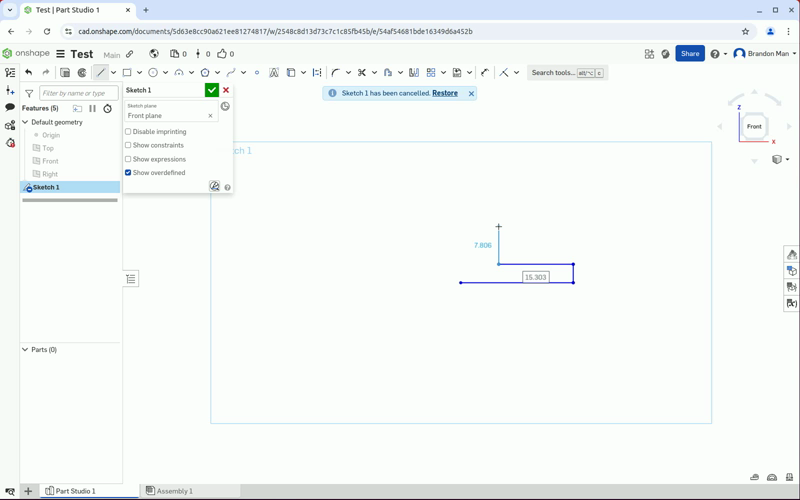
click(498, 226)
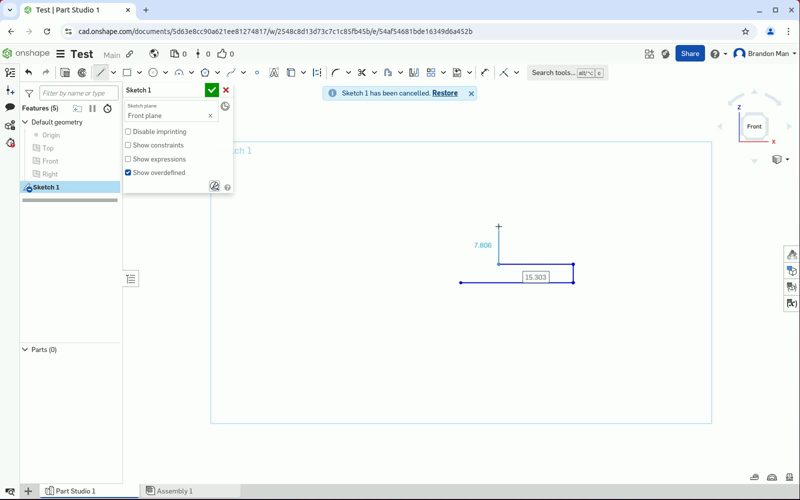
key_up(shift)
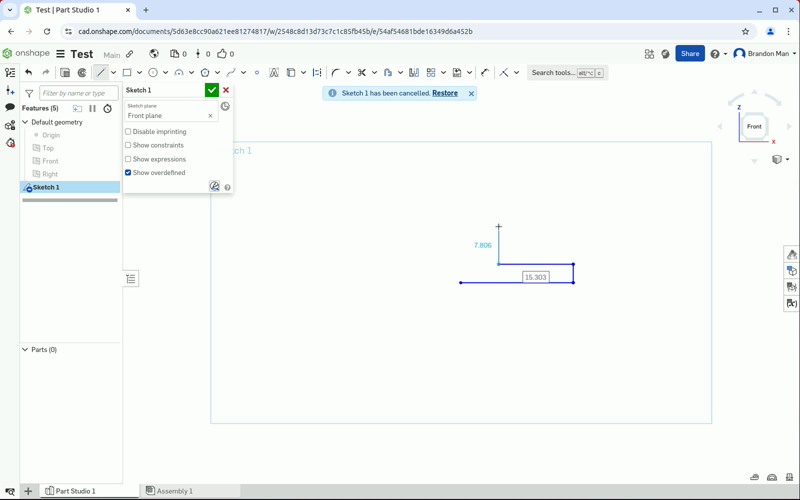
key_down(shift)
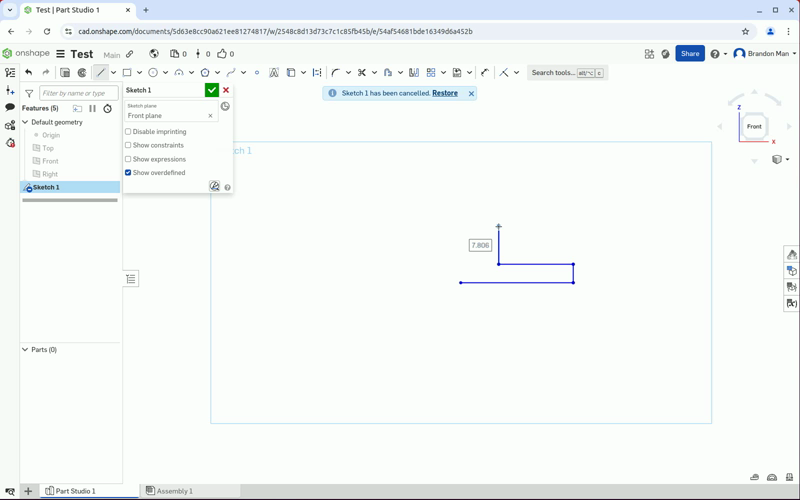
mouse_move(528, 226)
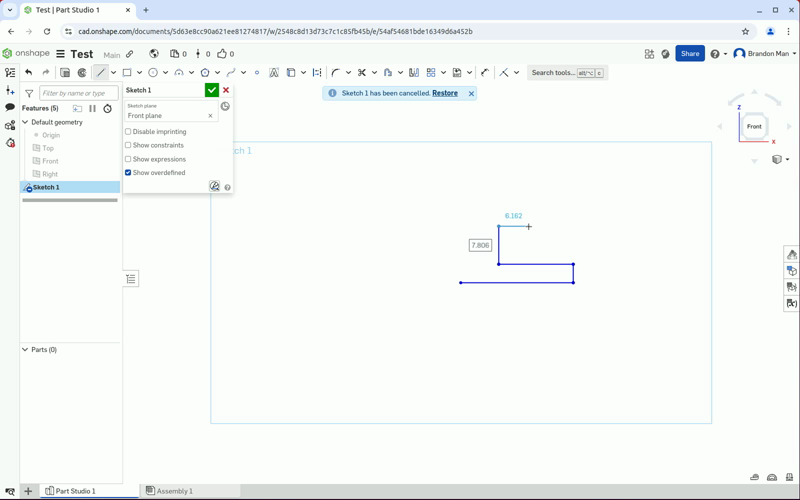
mouse_move(498, 208)
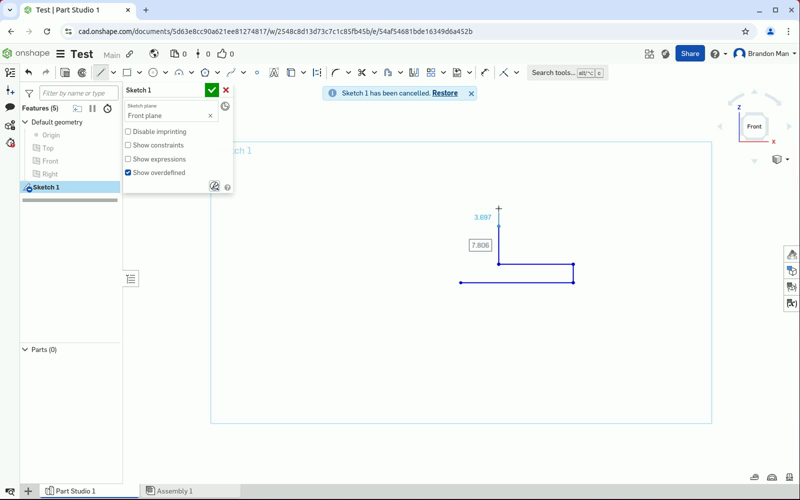
click(498, 208)
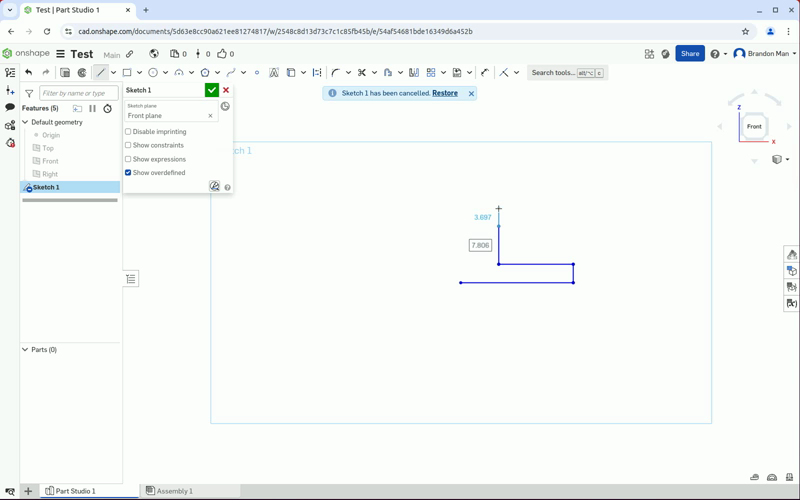
key_up(shift)
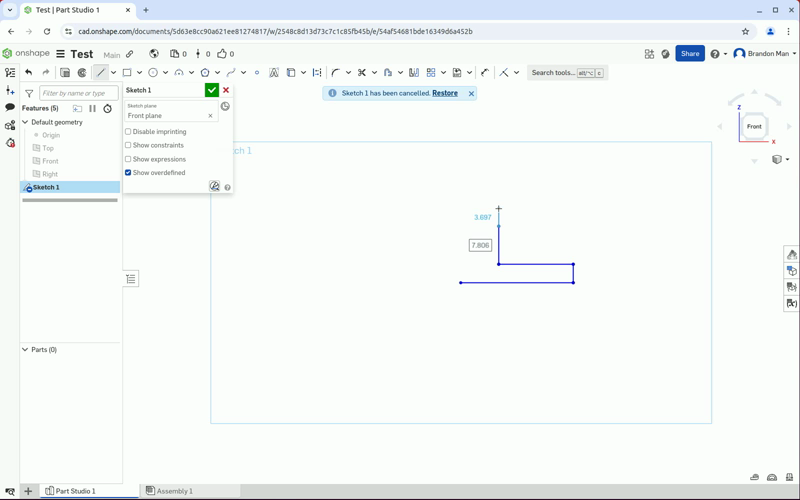
key_down(shift)
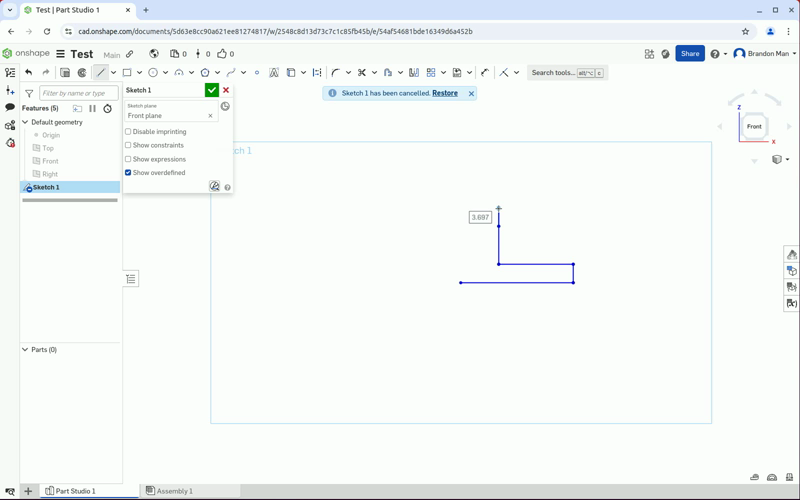
mouse_move(528, 208)
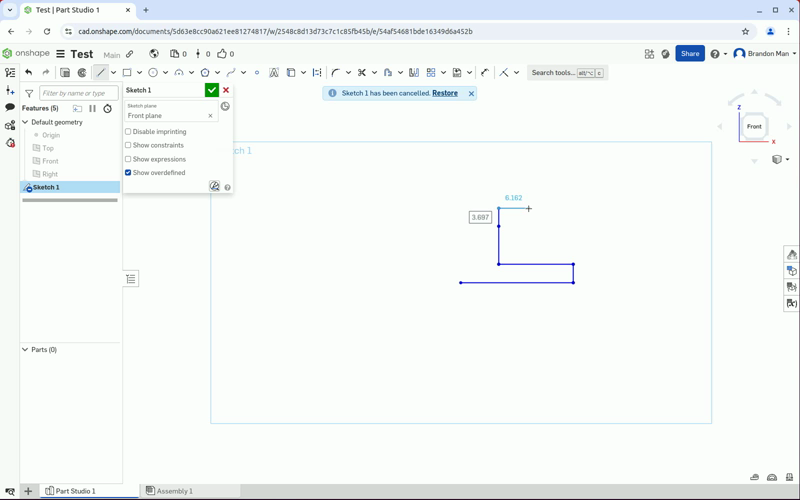
mouse_move(460, 208)
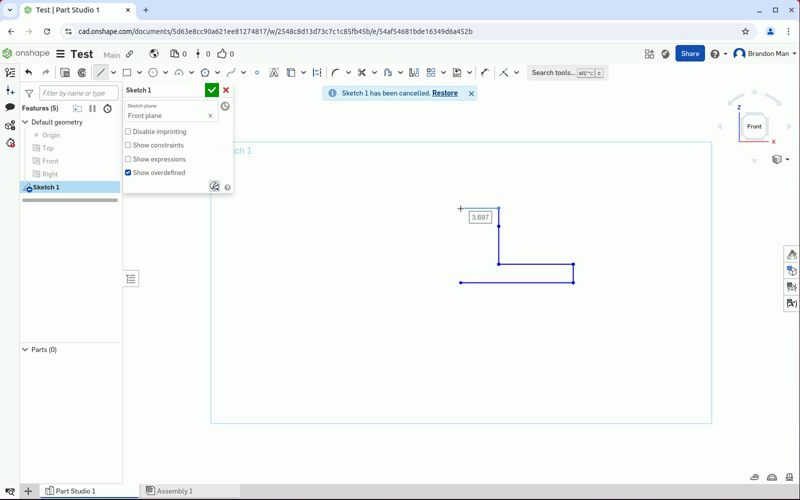
click(460, 208)
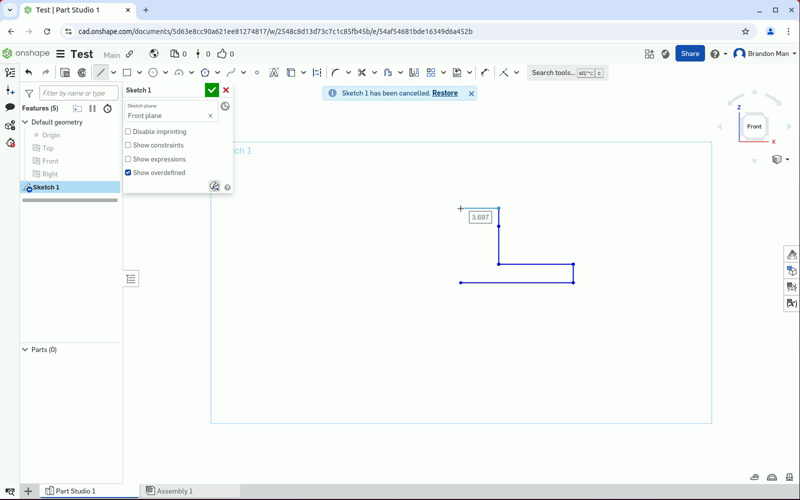
key_up(shift)
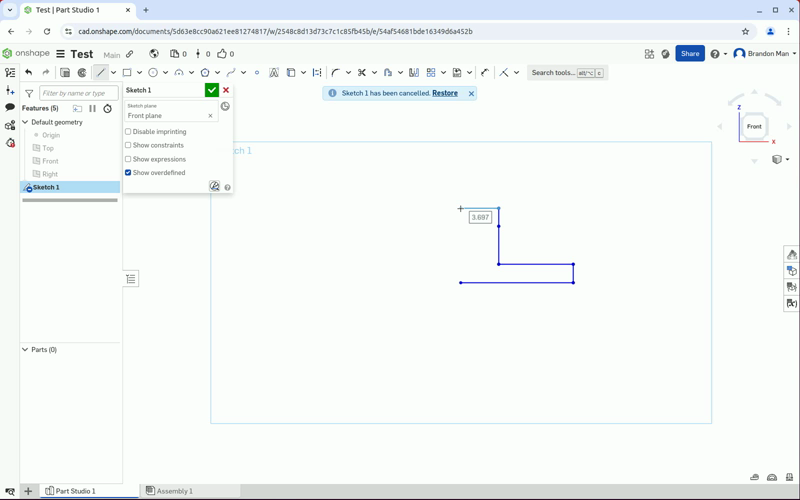
key_down(shift)
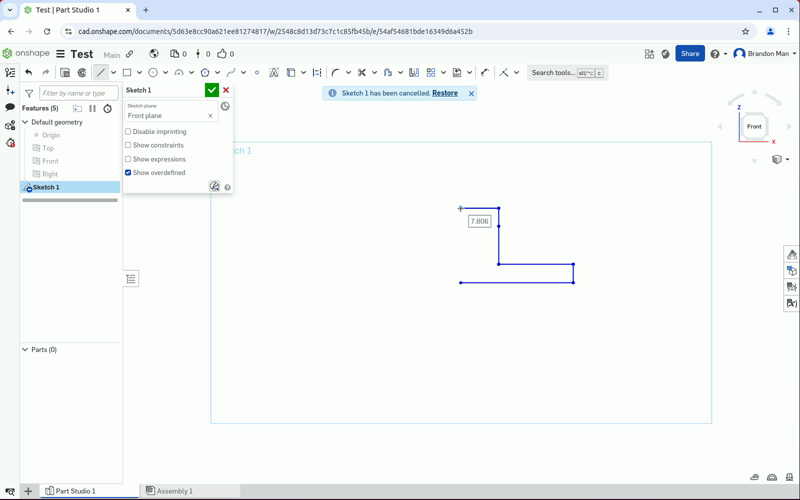
mouse_move(460, 282)
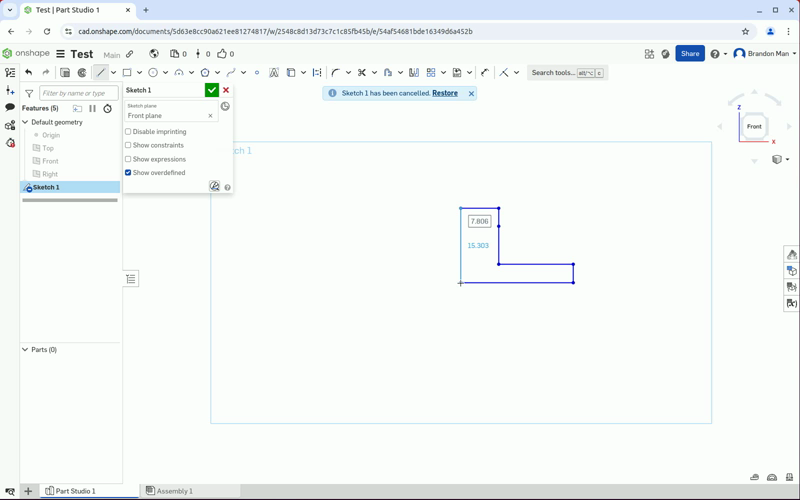
key_up(shift)
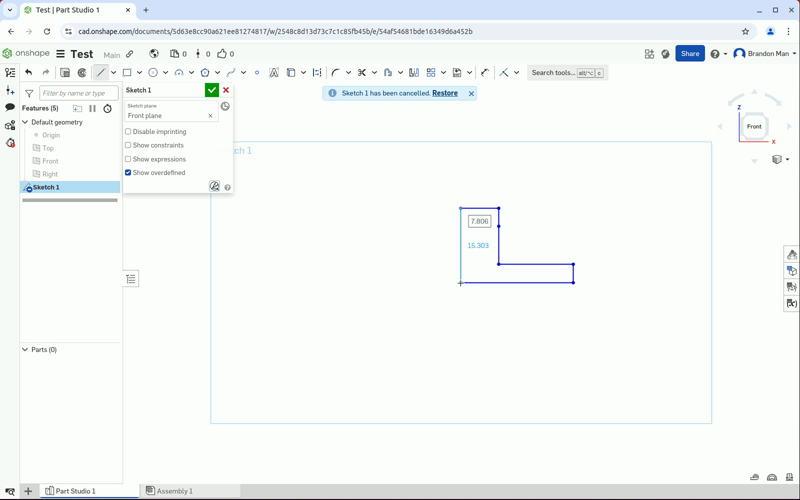
click(460, 282)
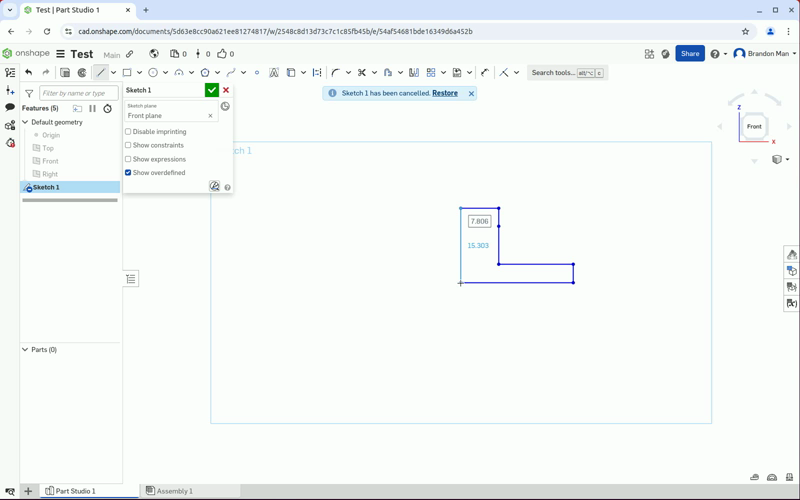
key(esc)
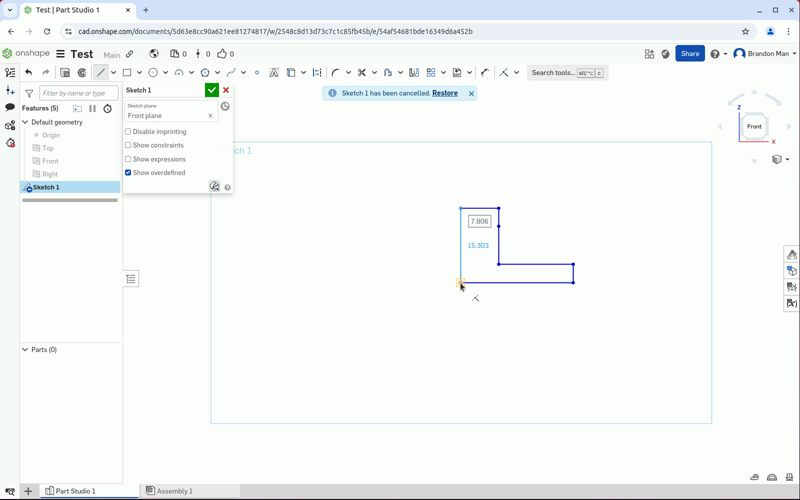
mouse_move(481, 212)
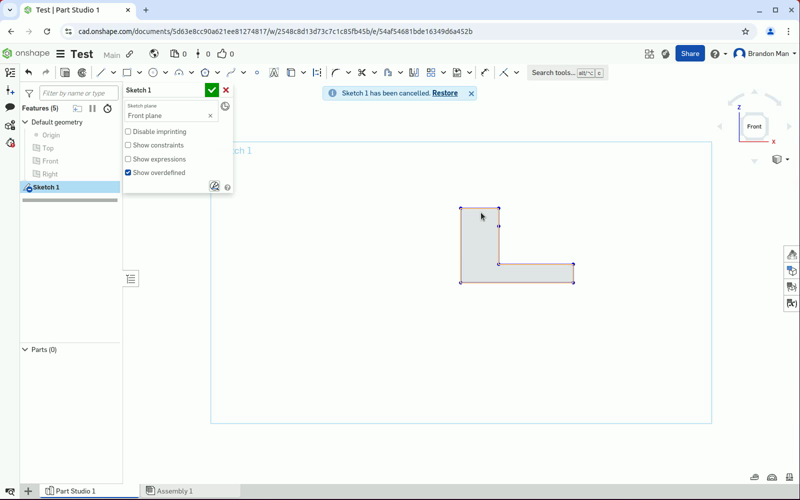
click(481, 212)
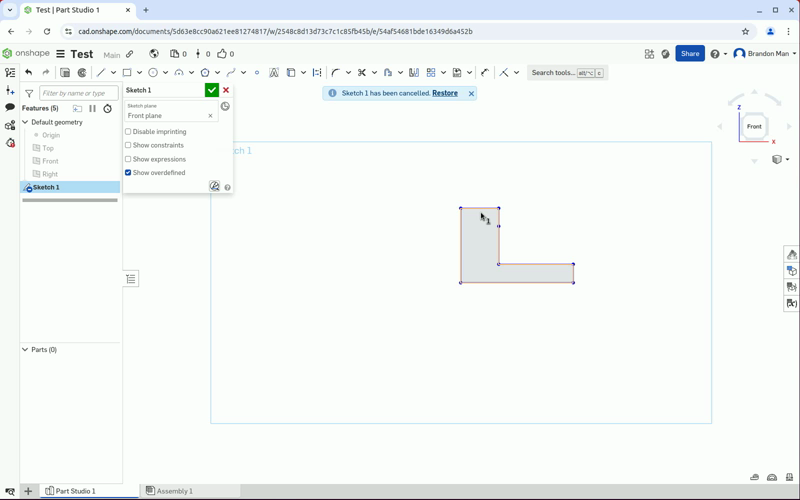
mouse_move(73, 352)
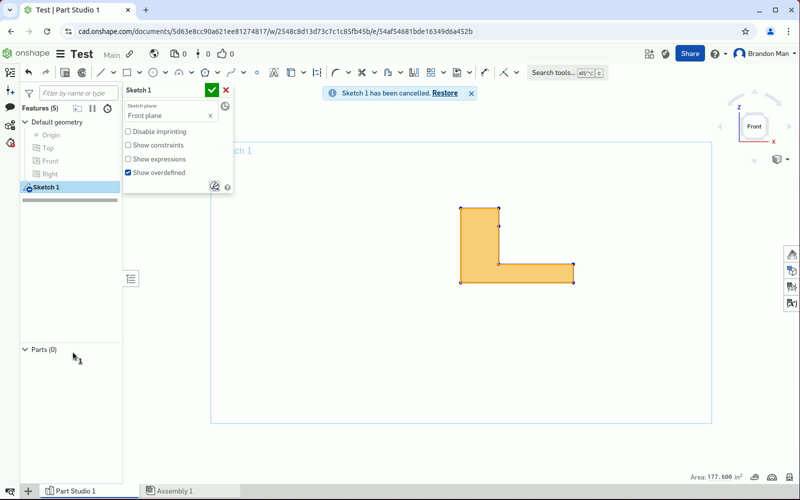
key(shift+y)
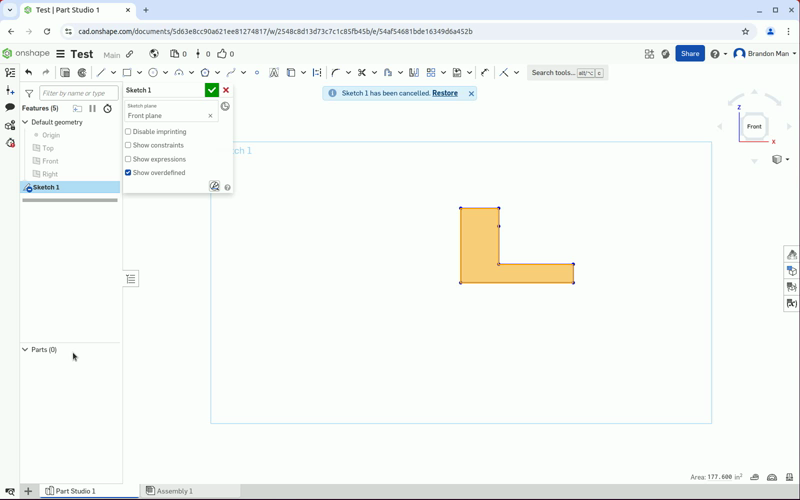
key(shift+e)
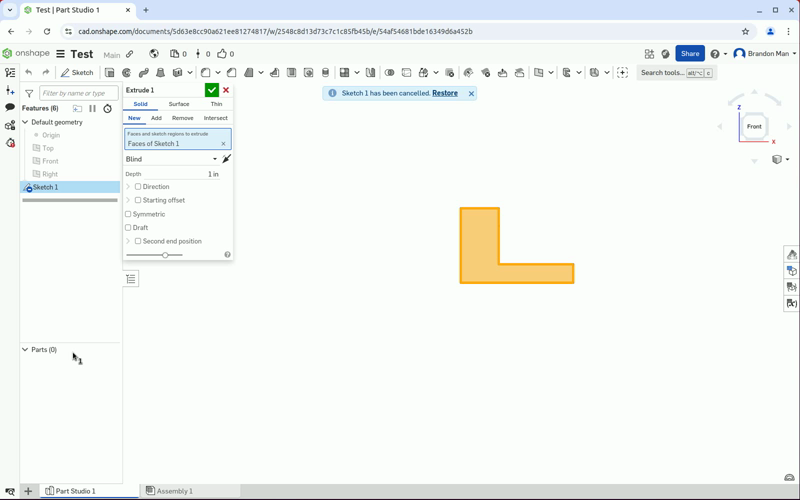
mouse_move(143, 106)
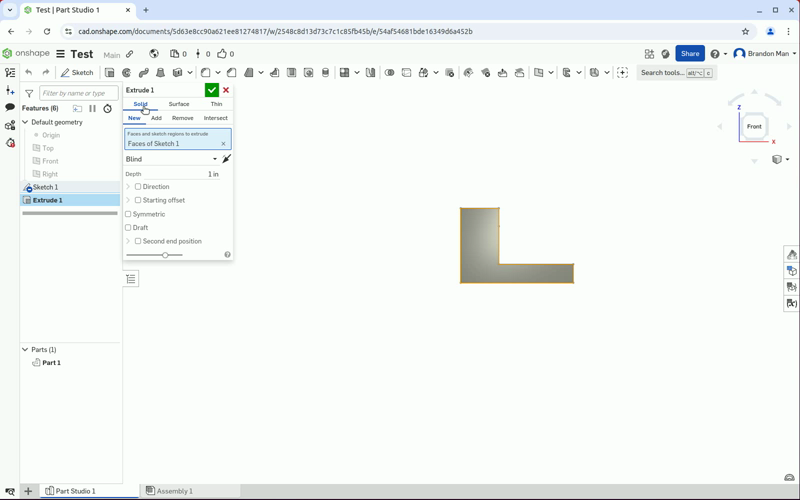
click(143, 106)
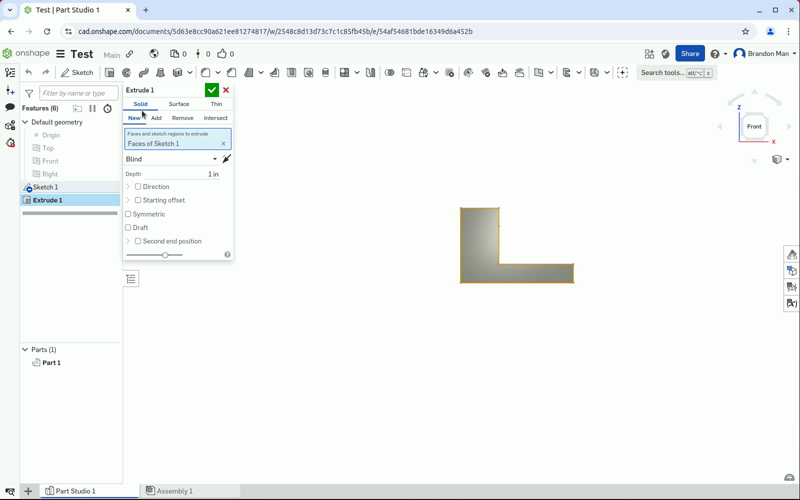
mouse_move(137, 120)
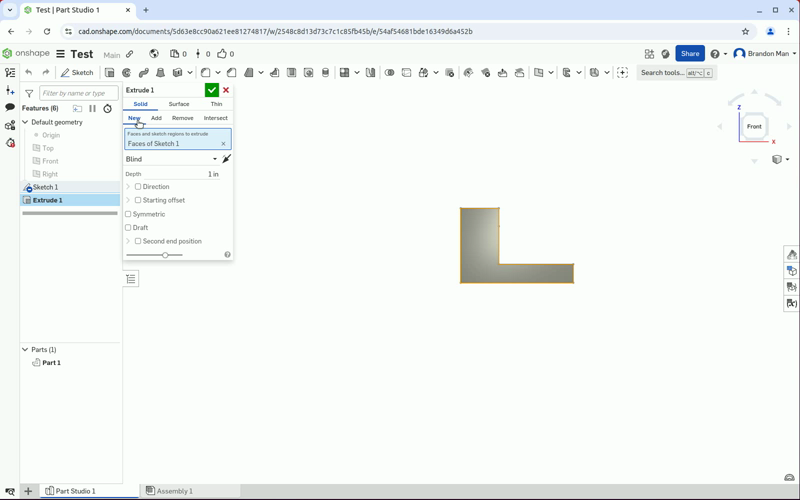
click(137, 120)
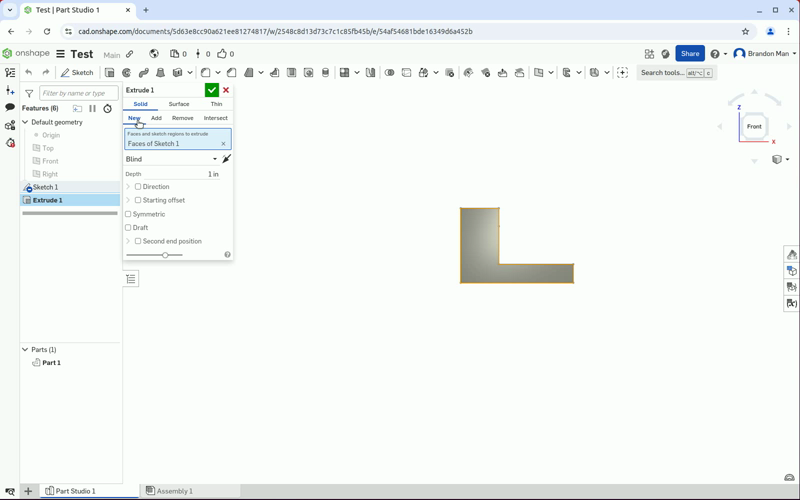
key(tab, 4)
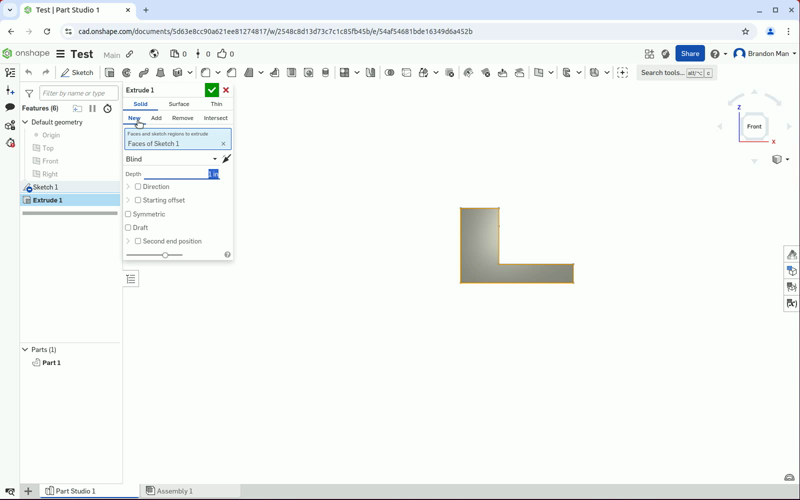
text(15.405)
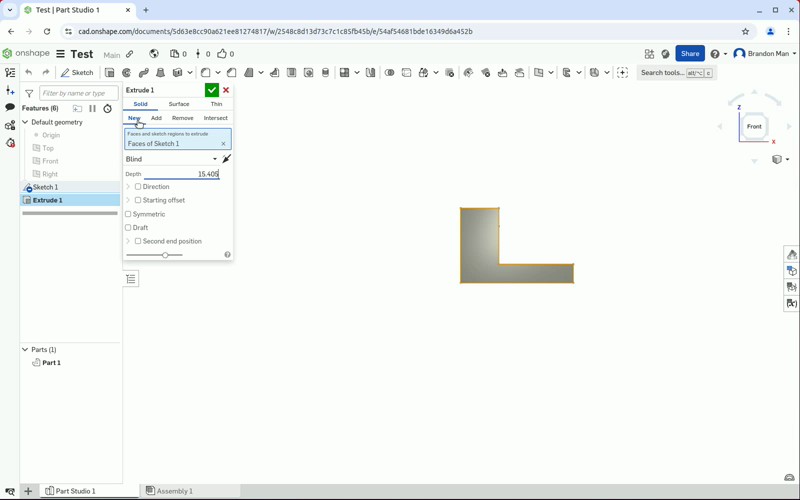
key(enter)
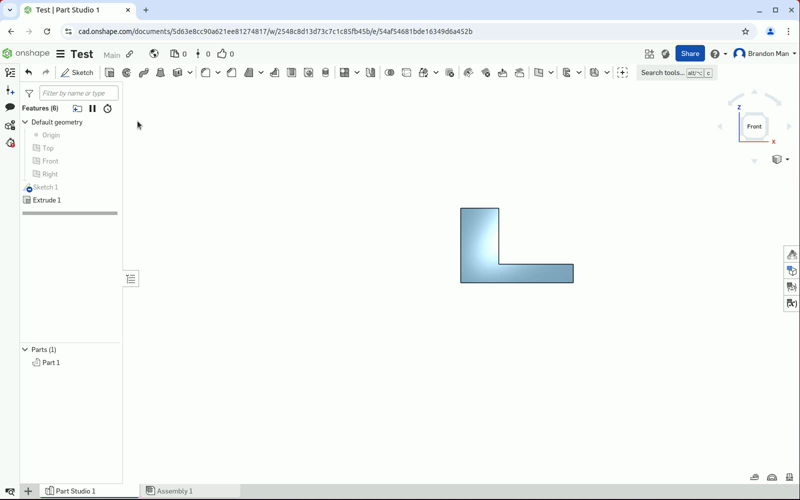
key(shift+h)
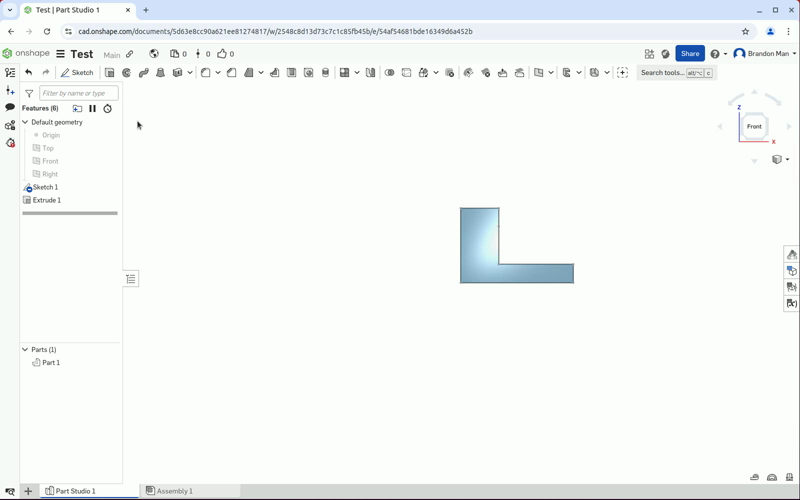
key(shift+h)
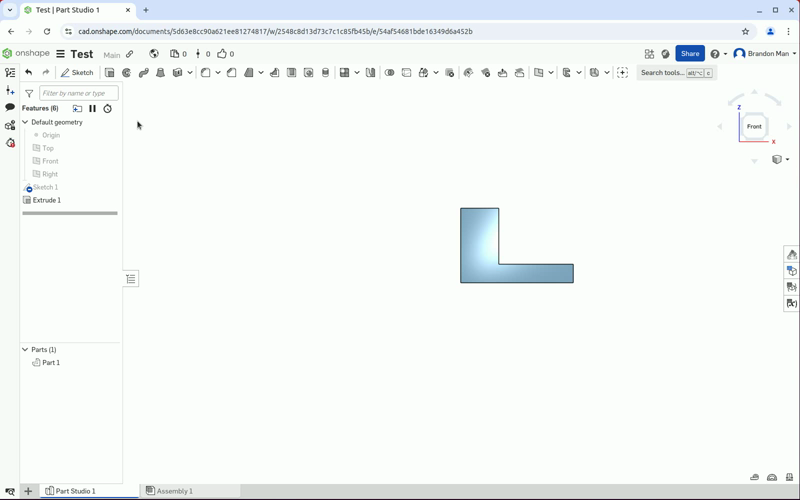
mouse_move(73, 189)
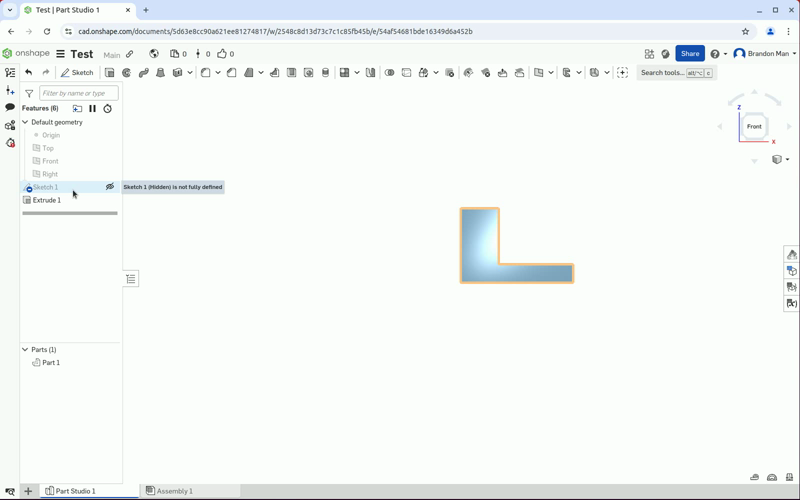
click(73, 189)
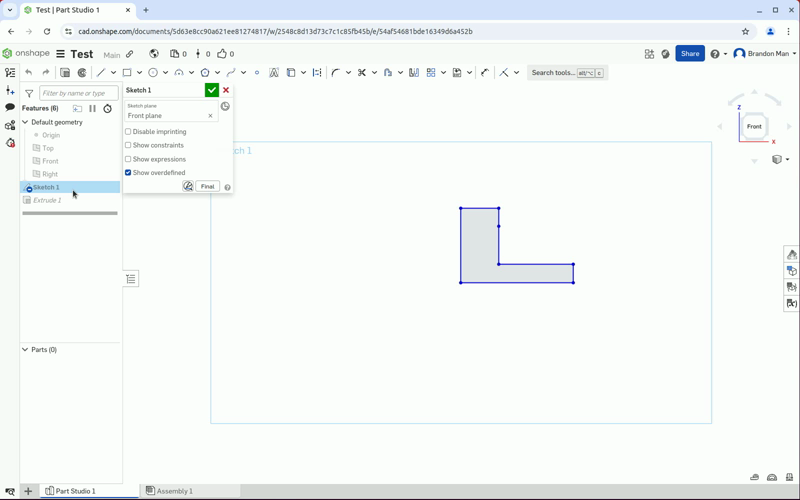
mouse_move(229, 92)
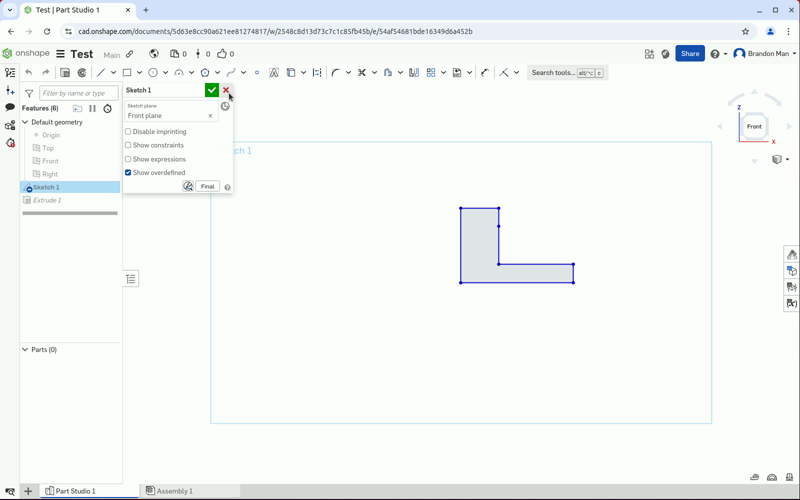
click(229, 92)
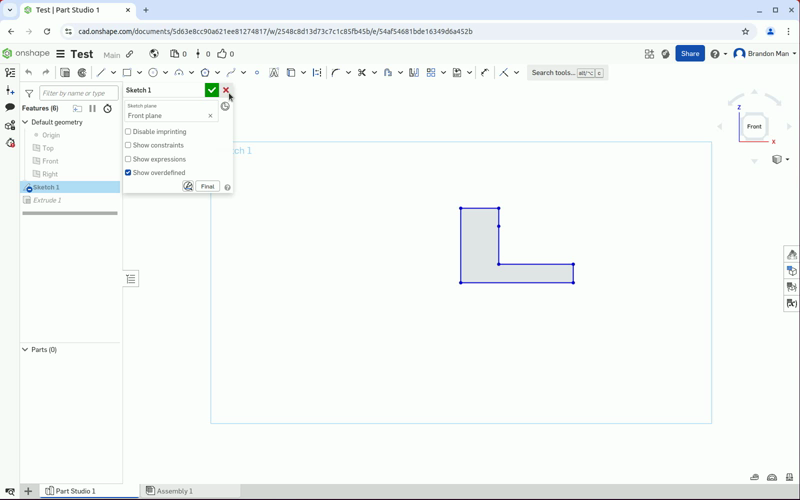
key(shift+s)
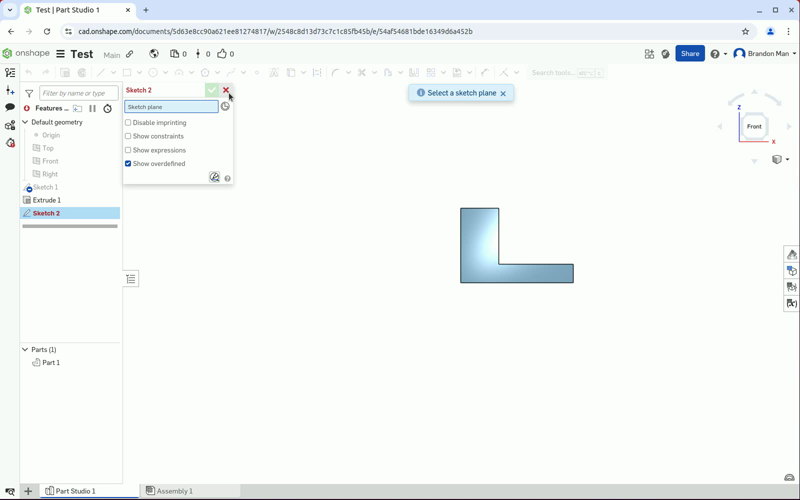
mouse_move(73, 163)
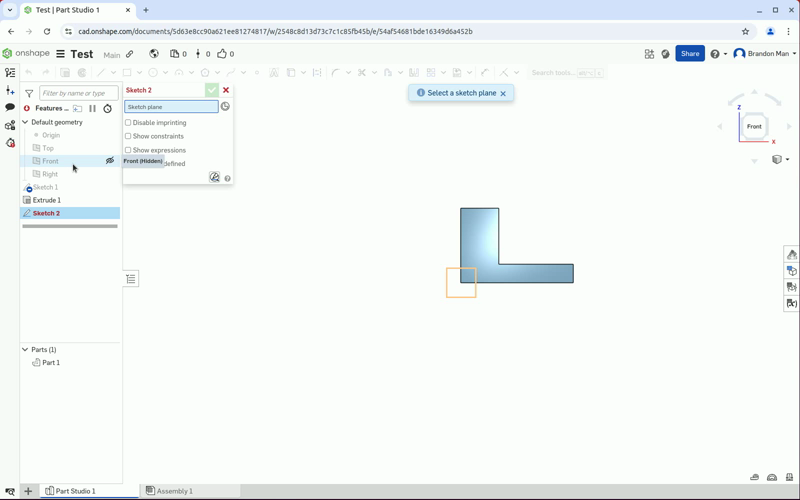
click(73, 163)
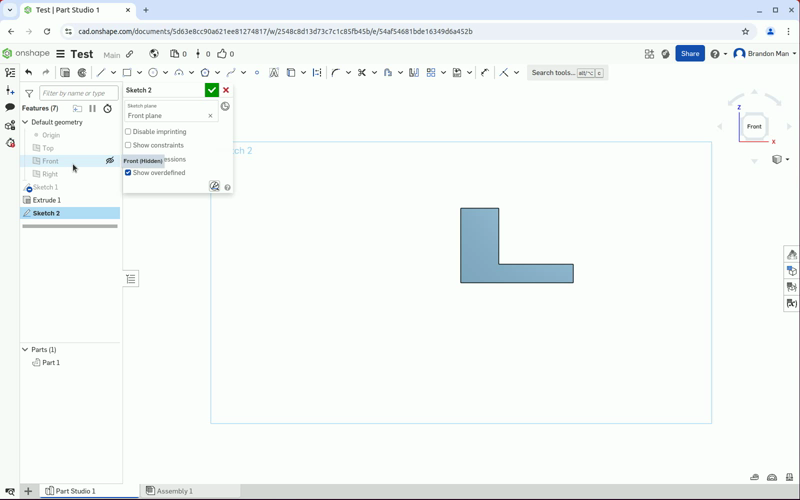
mouse_move(73, 352)
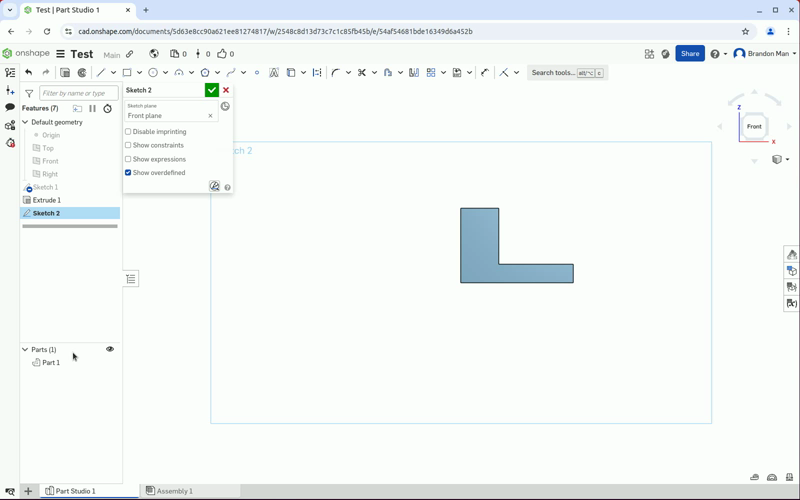
key(y)
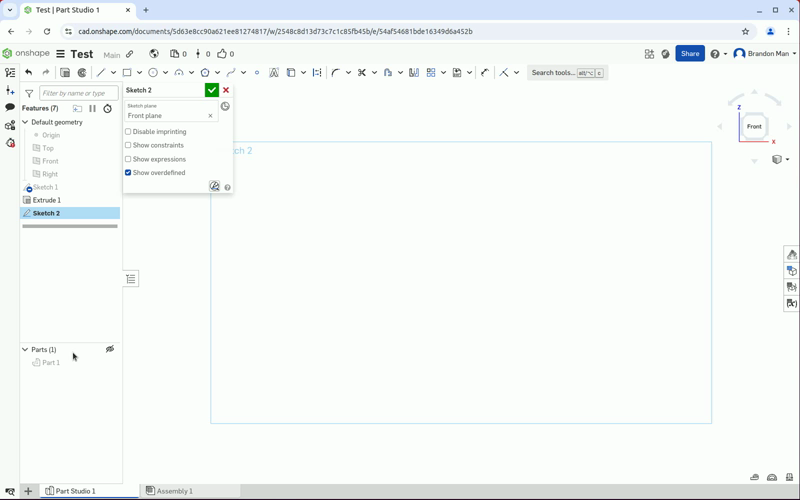
key(l)
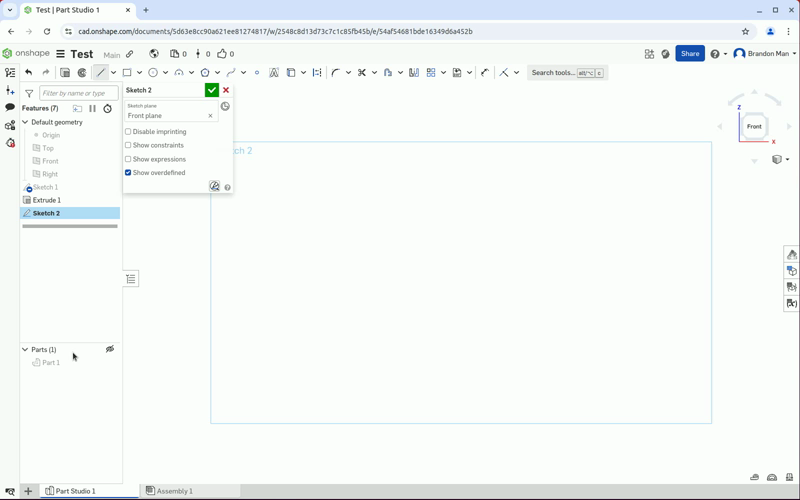
key_down(shift)
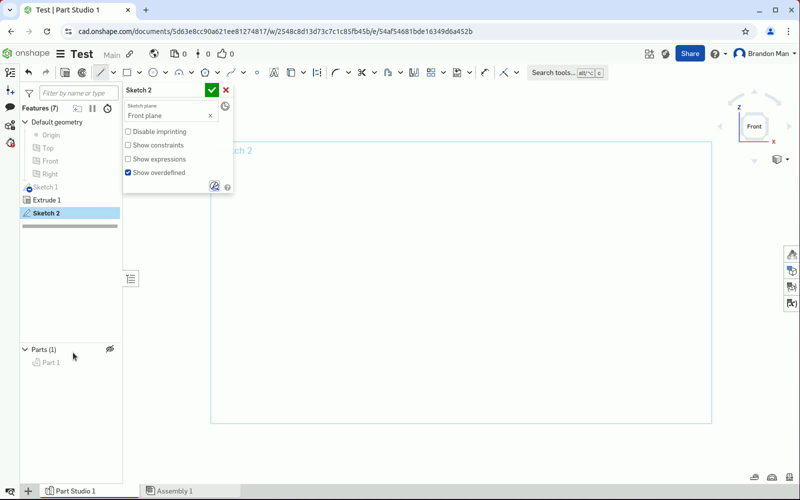
mouse_move(498, 264)
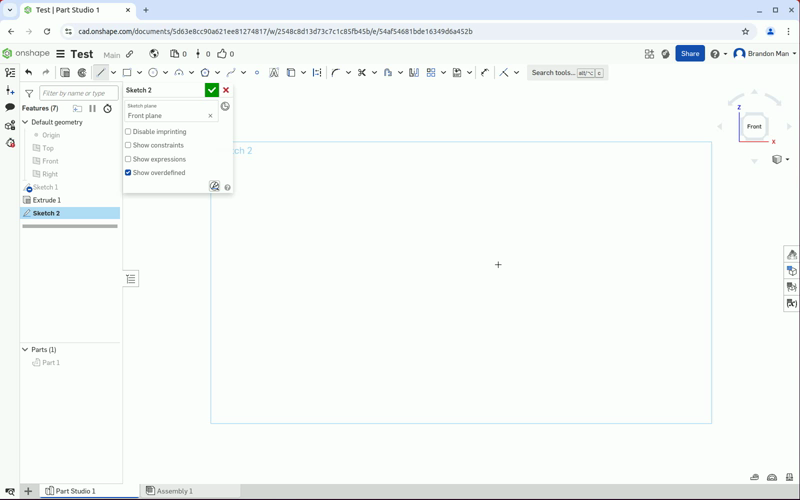
click(498, 264)
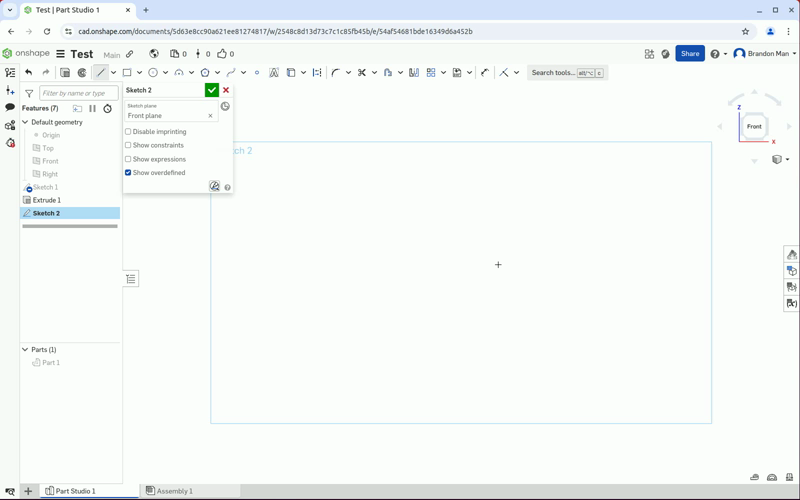
key_up(shift)
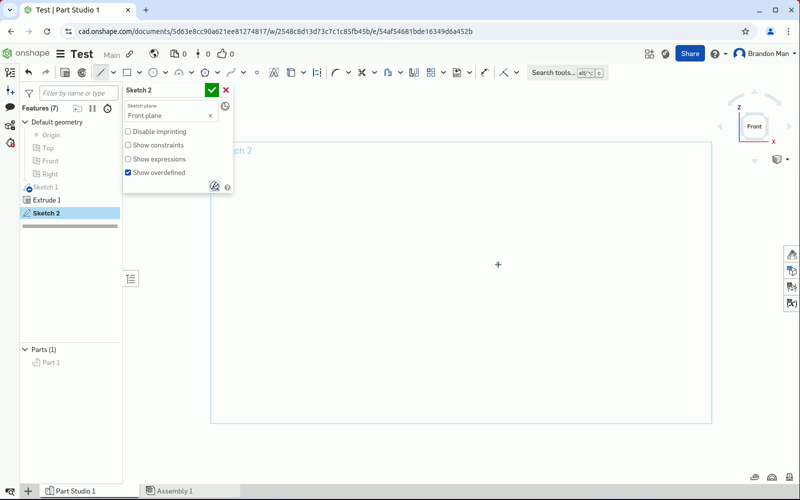
key_down(shift)
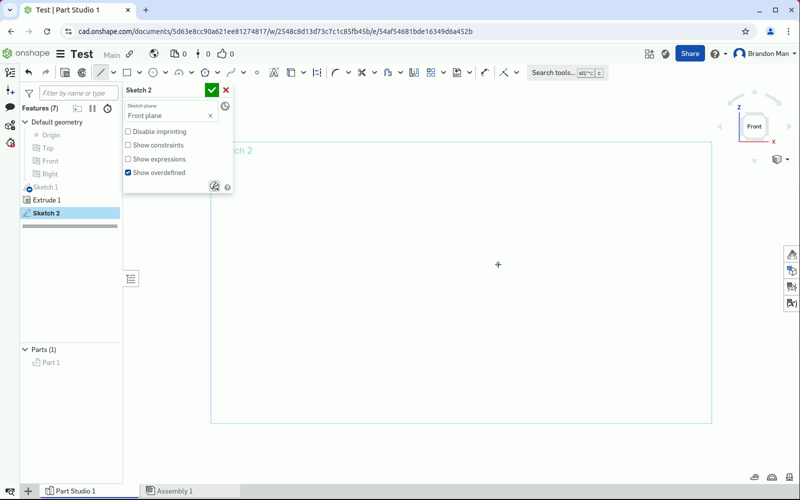
mouse_move(573, 264)
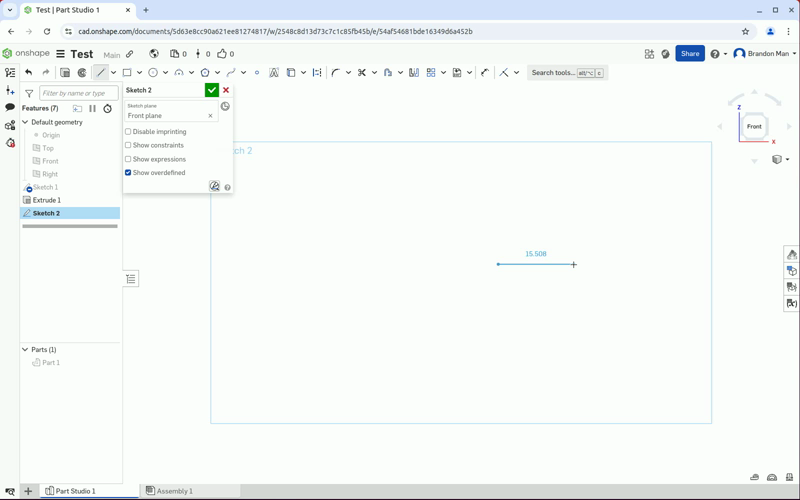
click(573, 264)
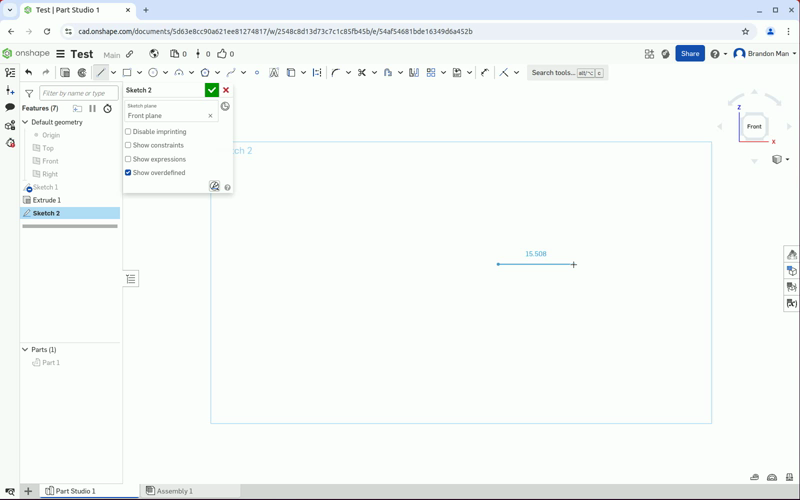
key_up(shift)
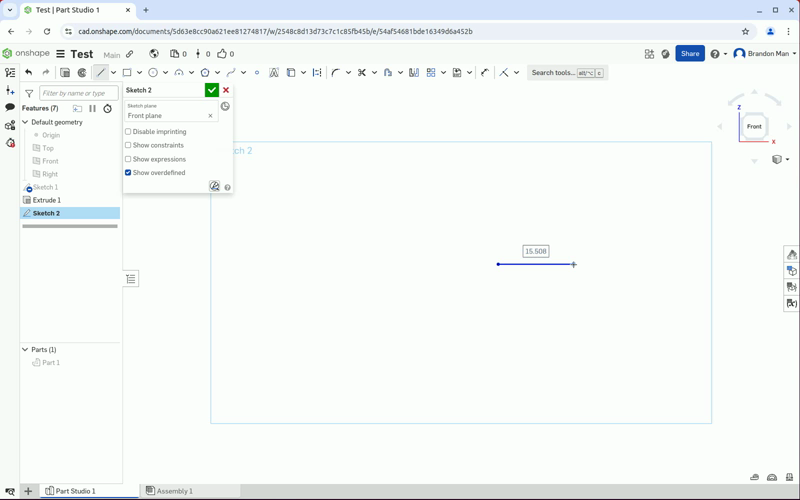
key_down(shift)
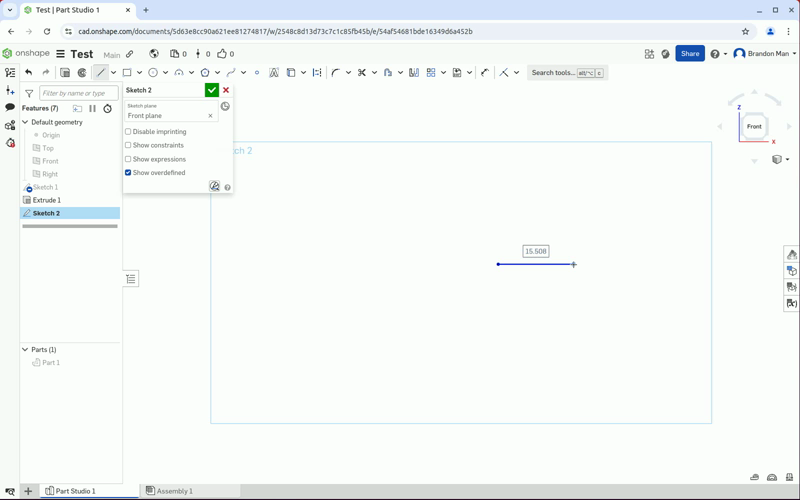
mouse_move(589, 264)
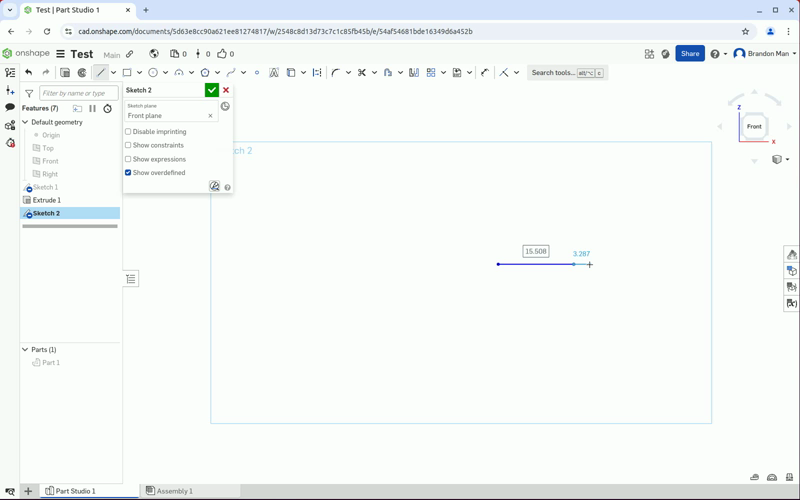
mouse_move(573, 226)
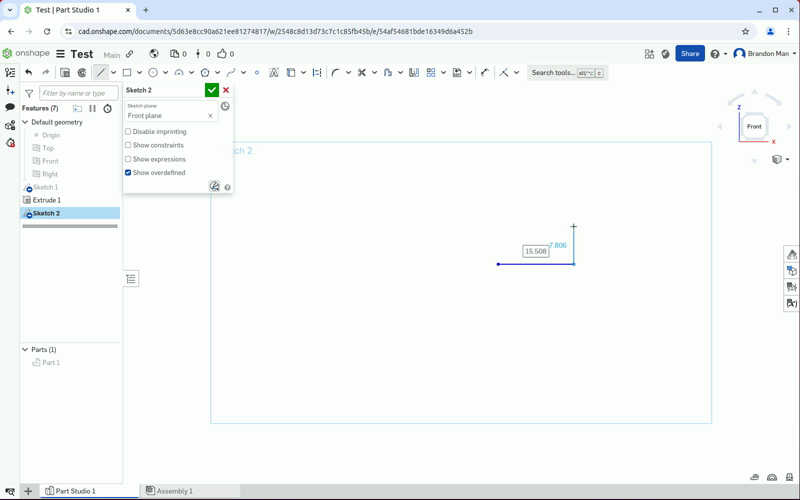
click(573, 226)
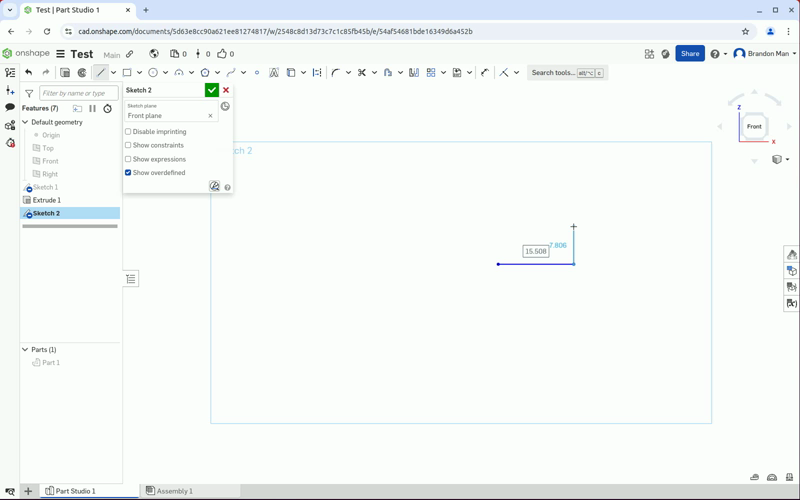
key_up(shift)
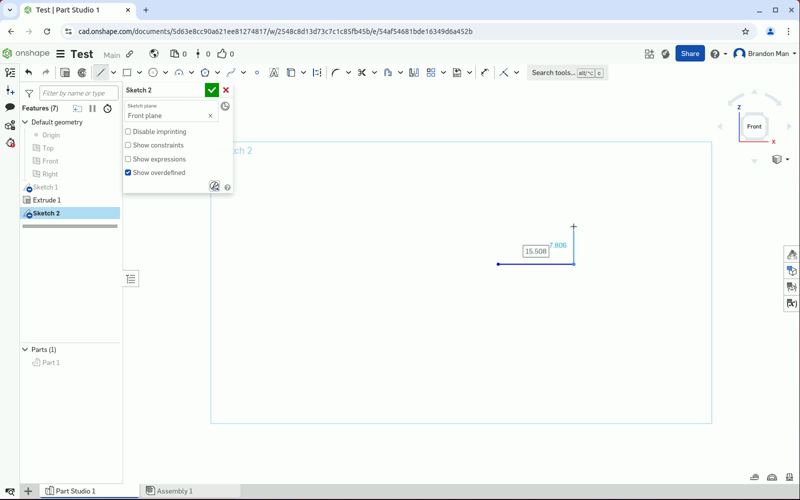
key_down(shift)
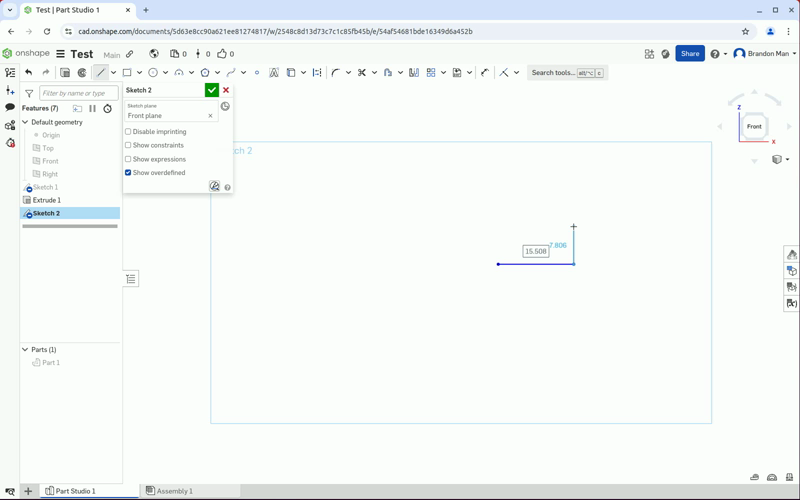
mouse_move(498, 226)
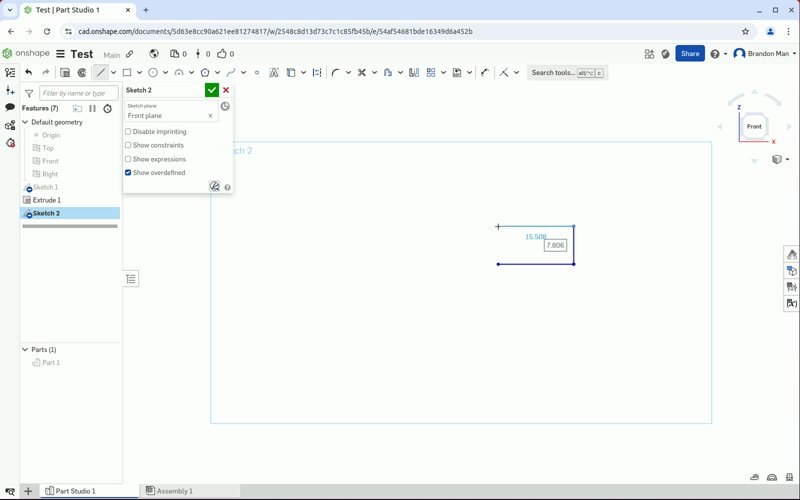
click(498, 226)
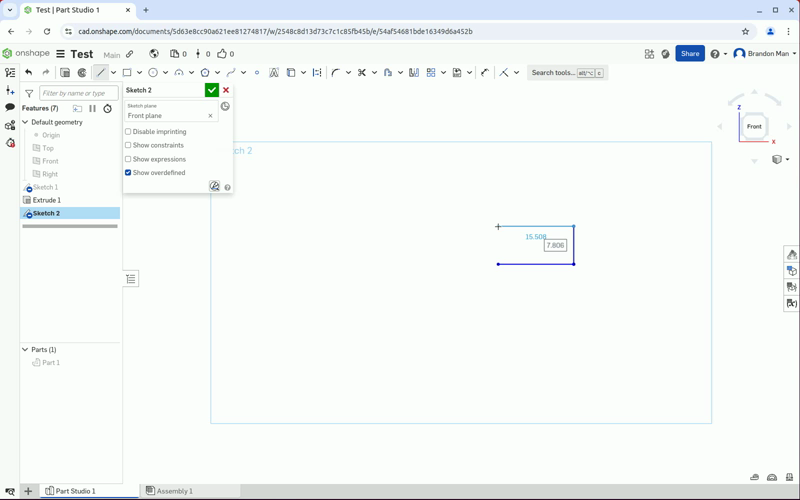
key_up(shift)
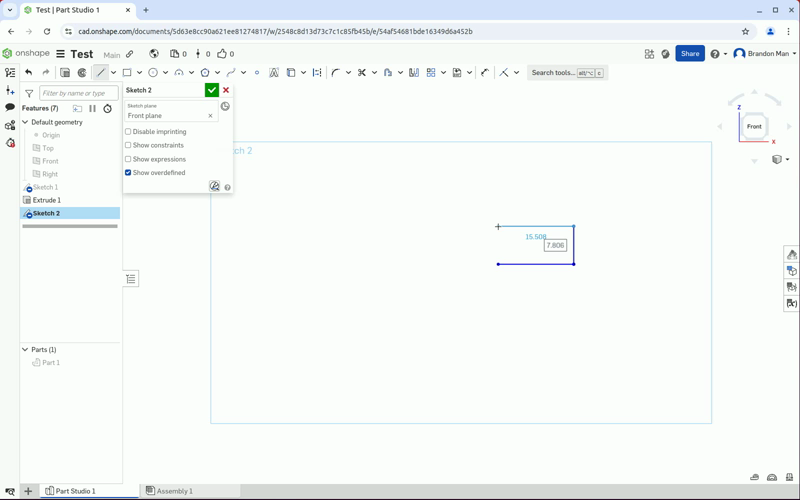
mouse_move(528, 226)
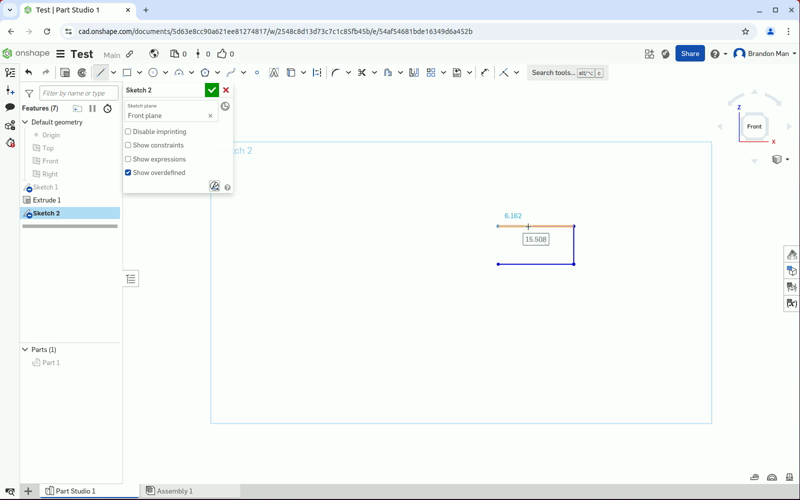
key_down(shift)
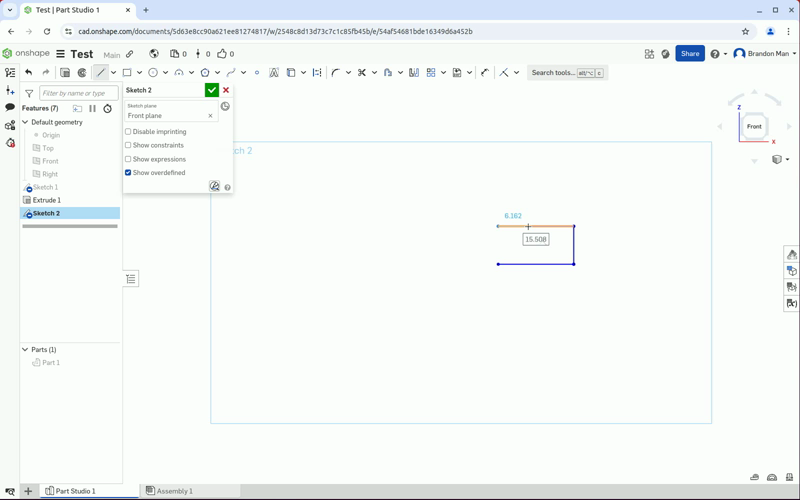
mouse_move(498, 264)
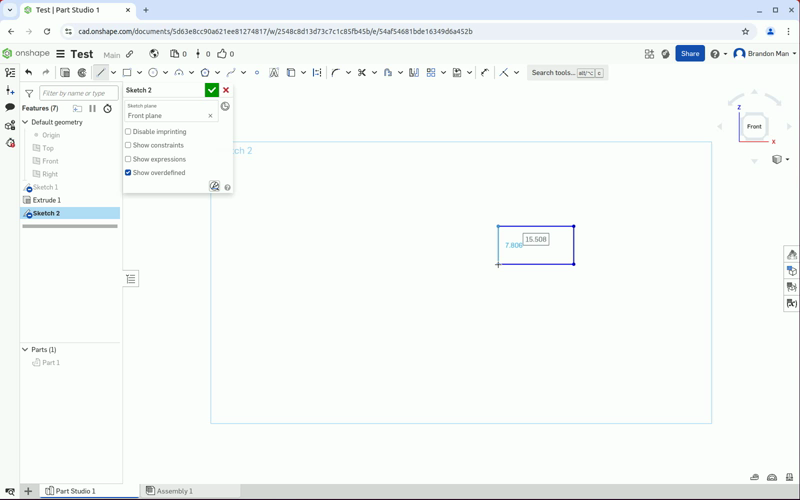
key_up(shift)
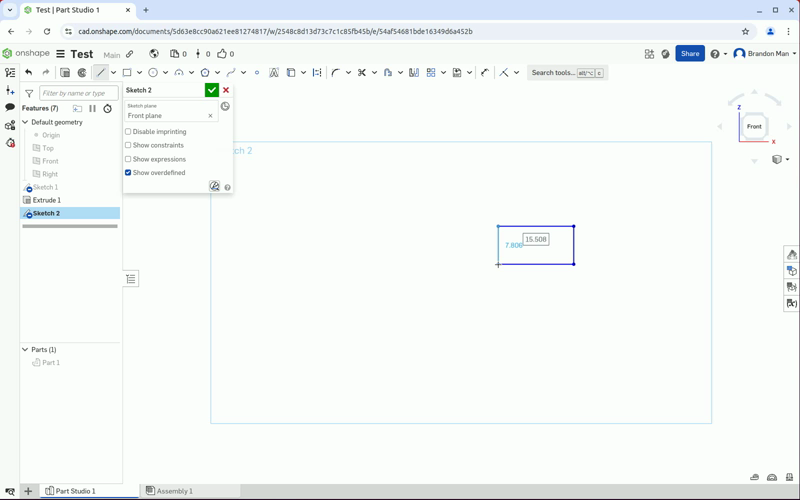
click(498, 264)
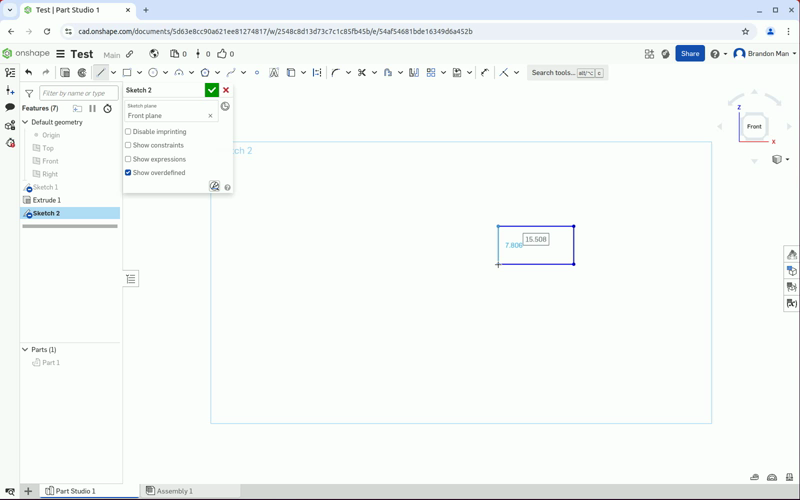
key(esc)
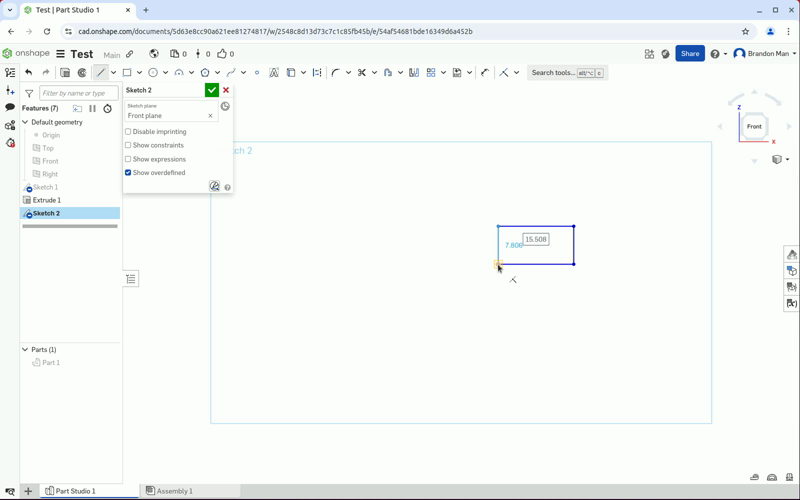
mouse_move(553, 257)
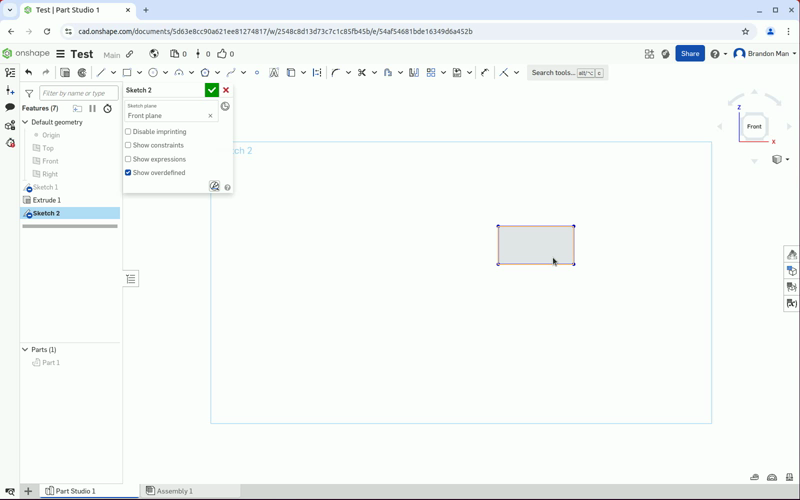
click(553, 257)
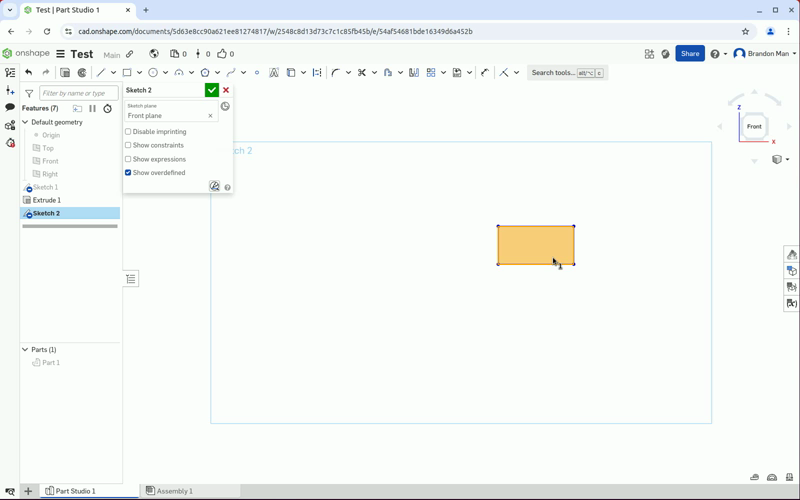
mouse_move(73, 352)
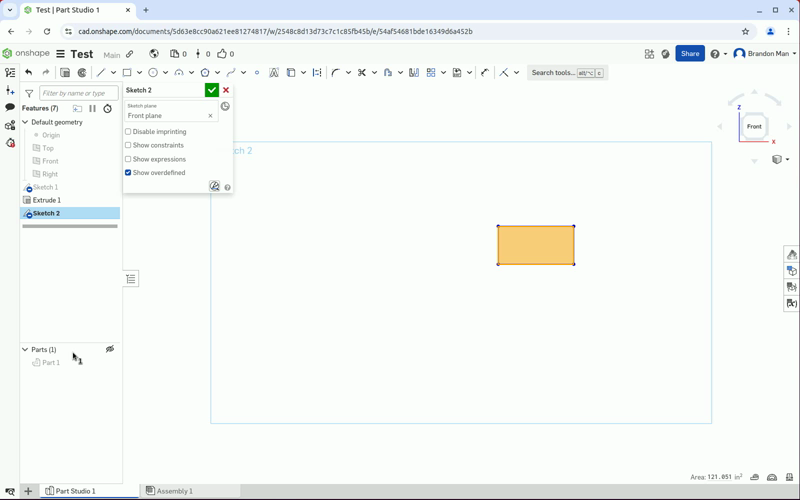
key(shift+y)
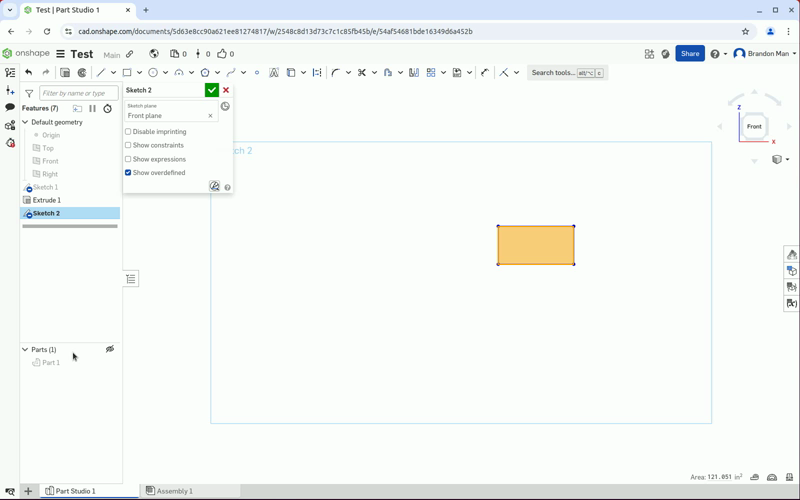
key(shift+e)
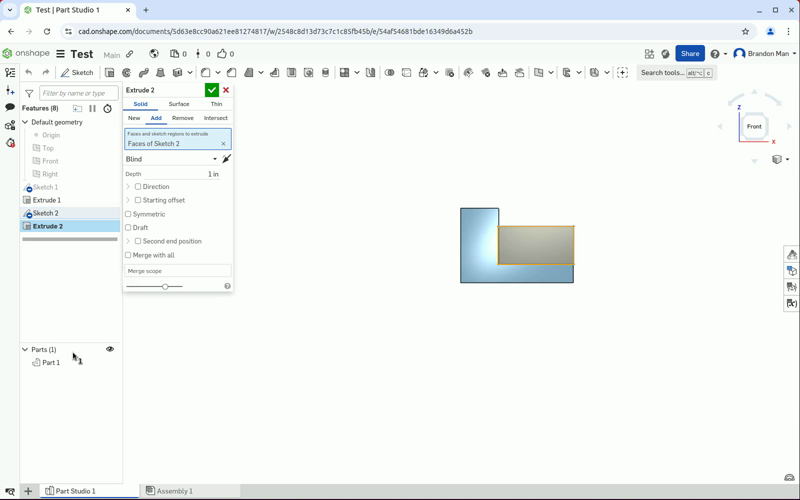
mouse_move(143, 106)
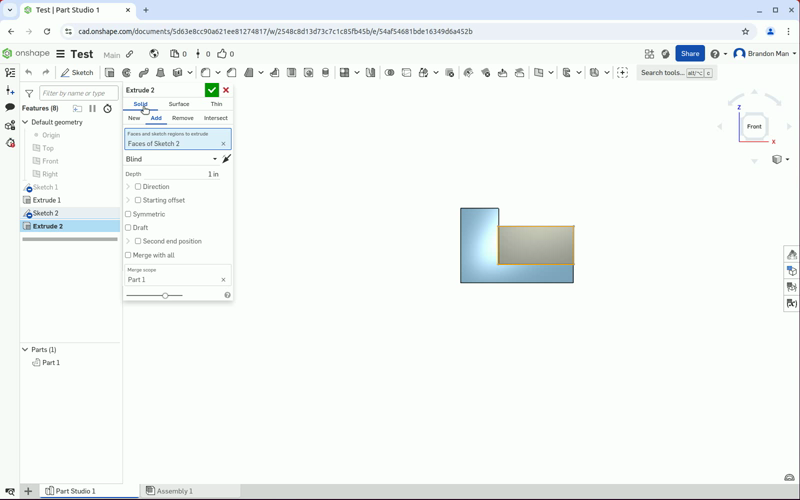
click(143, 106)
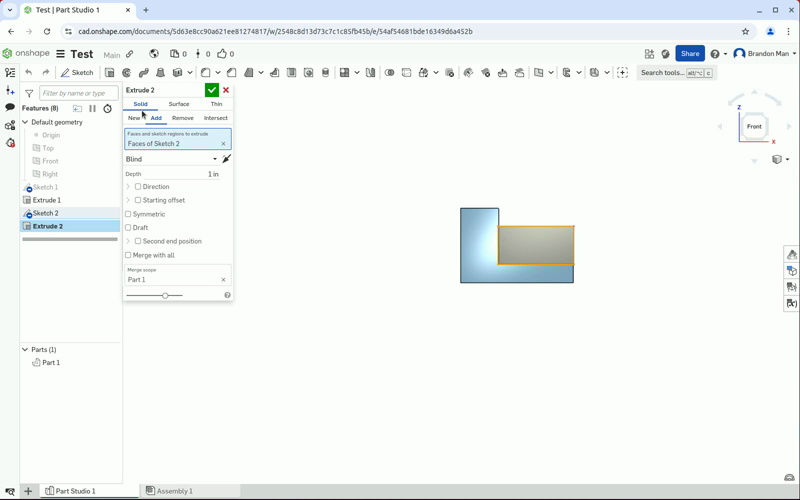
mouse_move(137, 120)
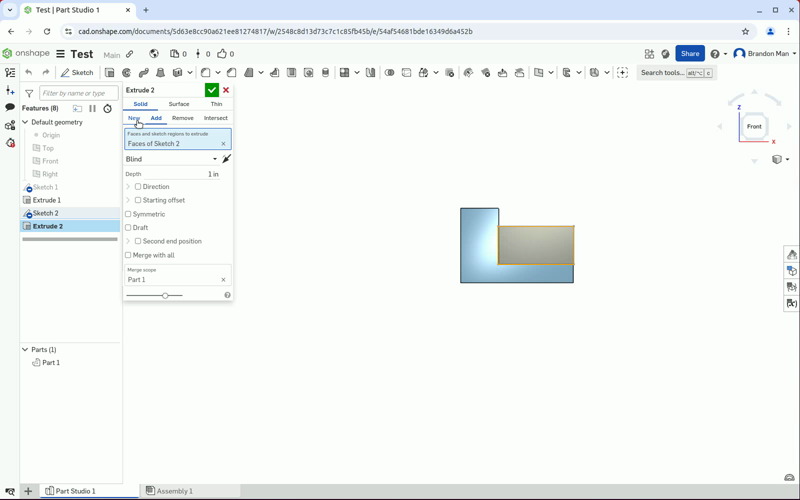
click(137, 120)
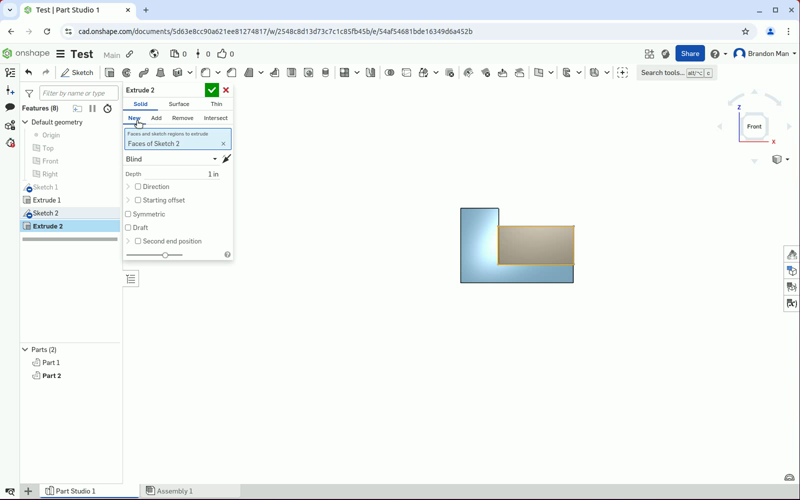
key(tab, 4)
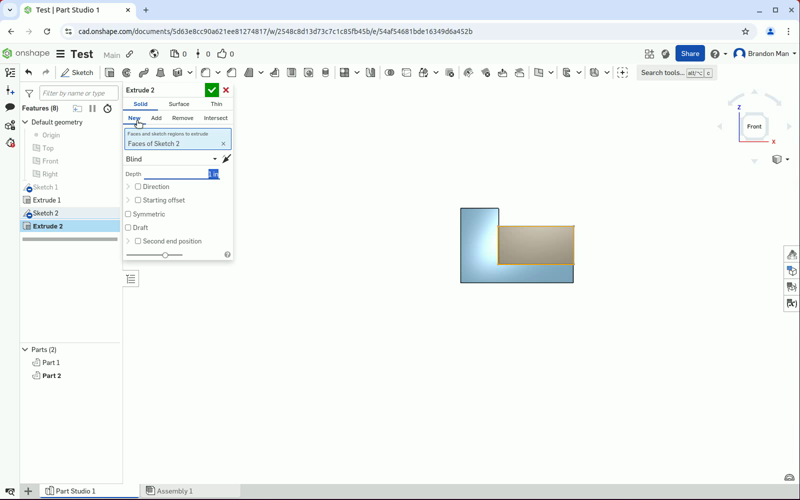
text(3.851)
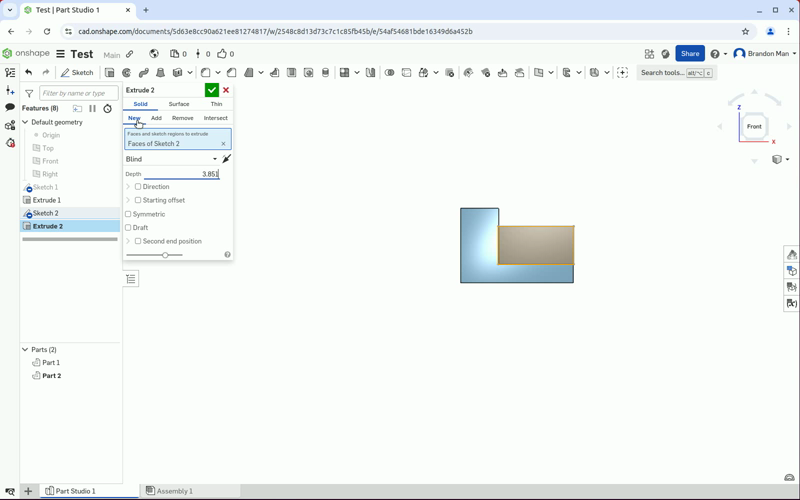
key(enter)
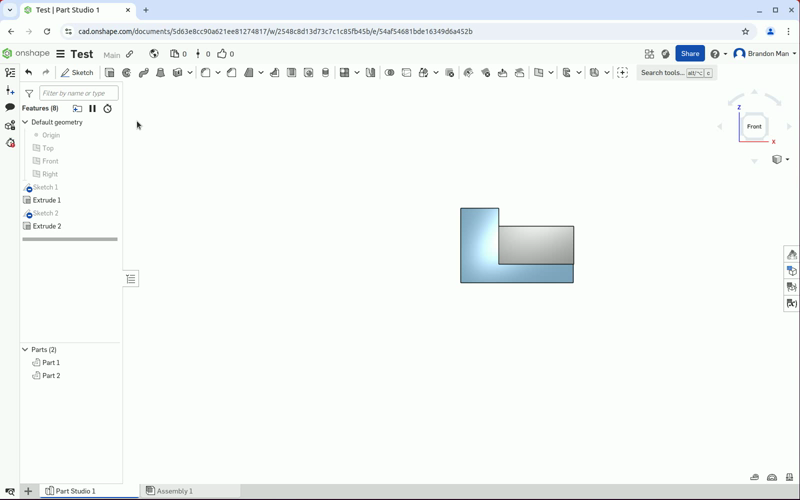
key(shift+h)
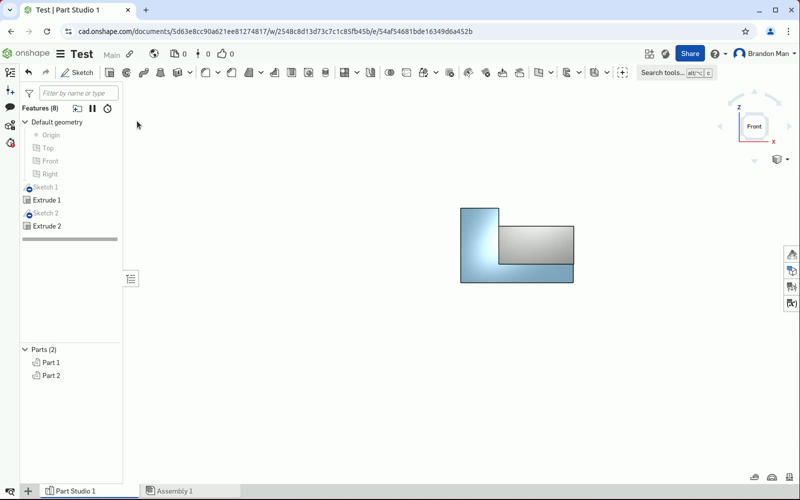
key(shift+h)
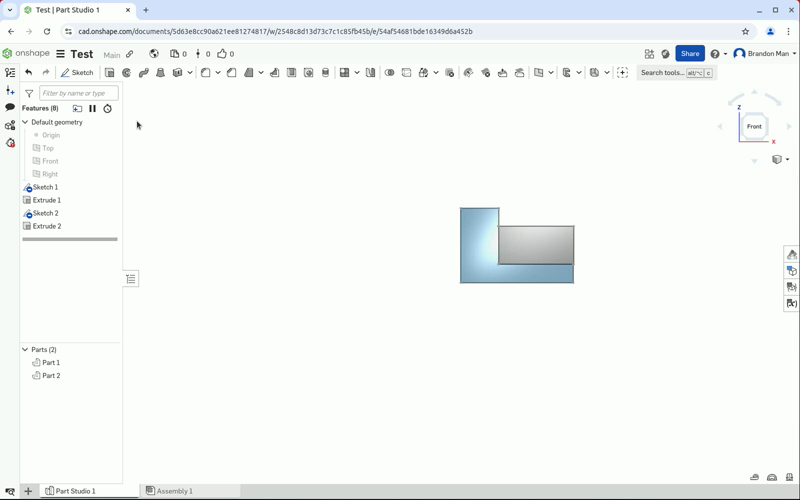
key(shift+7)
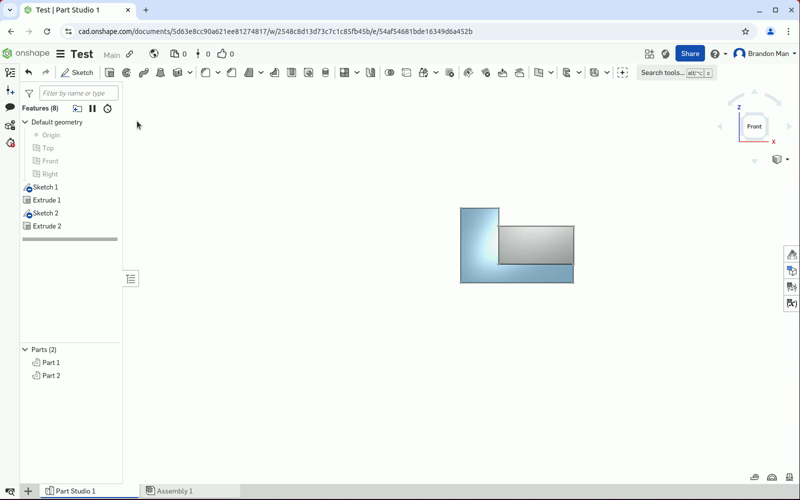
key(left, 2)
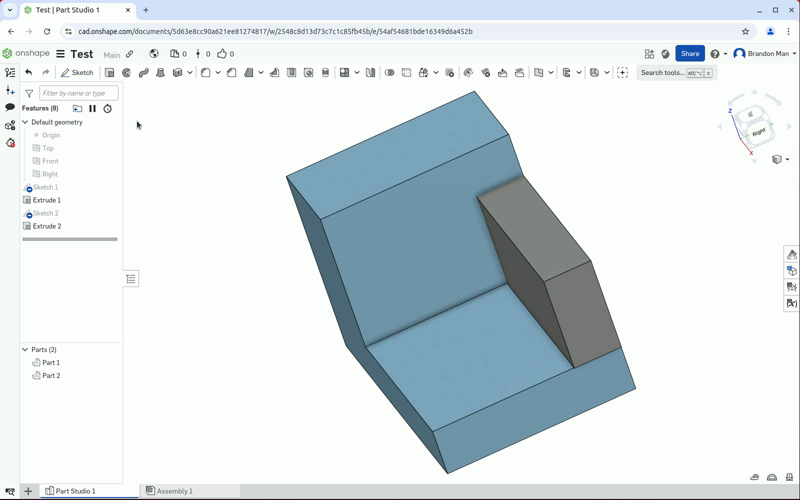
key(down, 2)
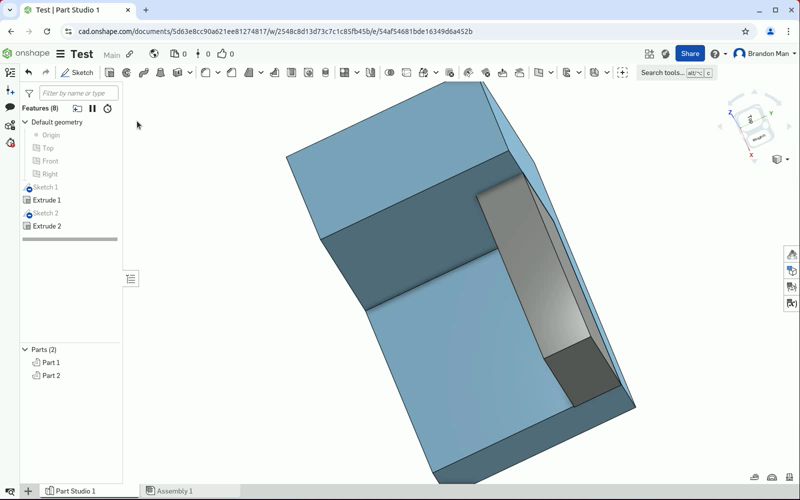
key(up, 2)
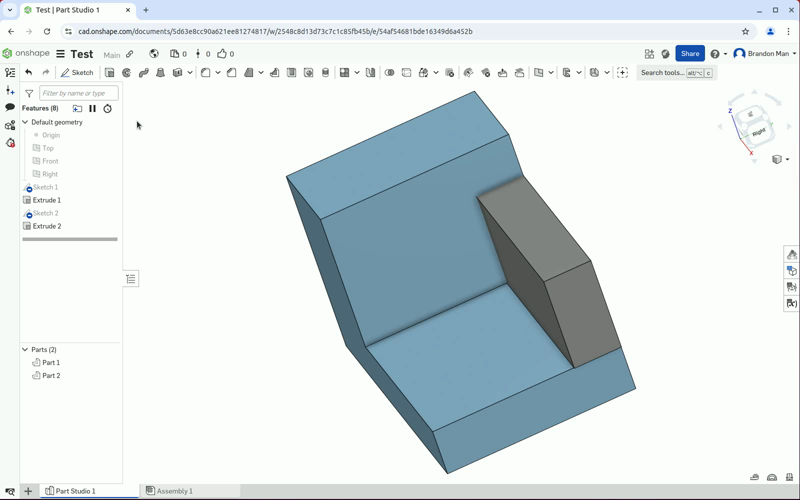
key(right, 2)
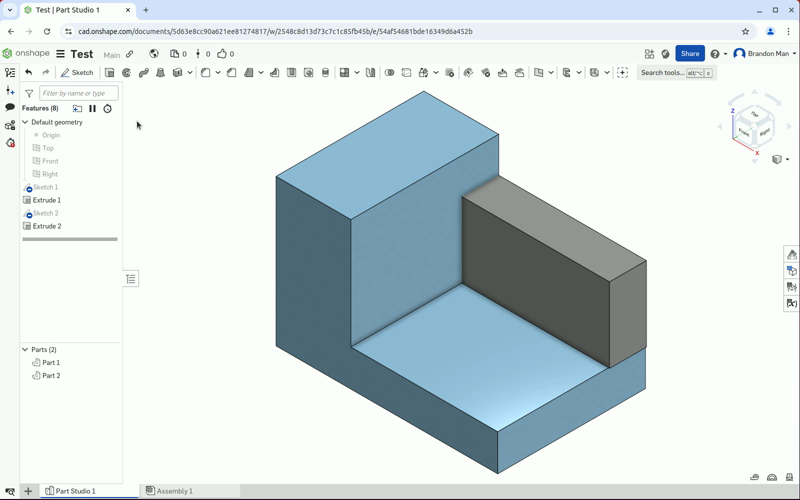
mouse_move(73, 189)
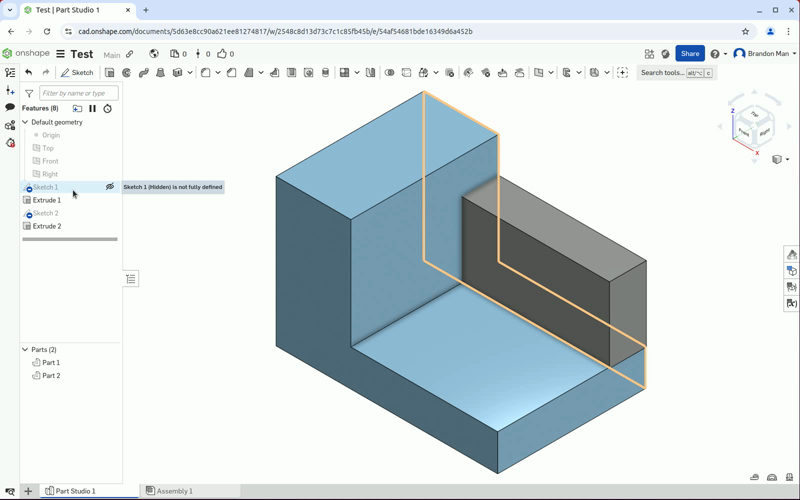
click(73, 189)